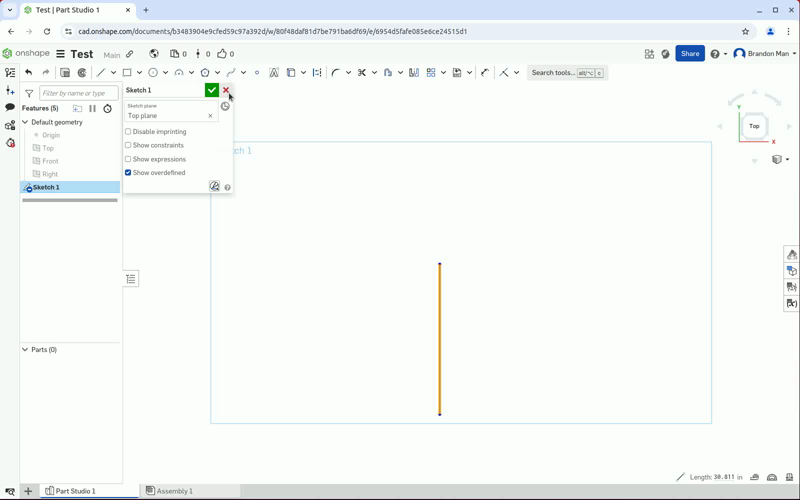
key(shift+h)
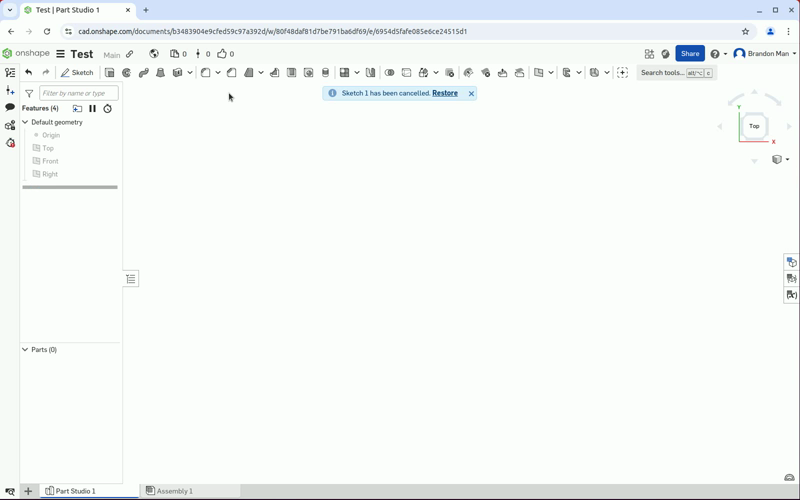
mouse_move(73, 352)
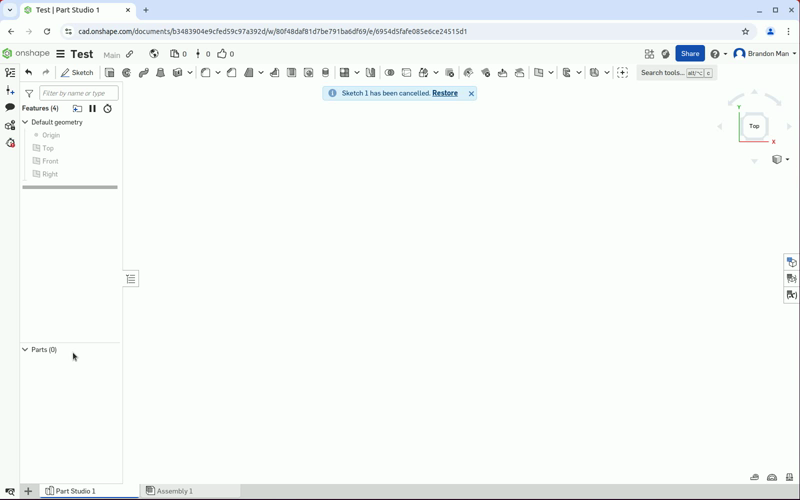
key(y)
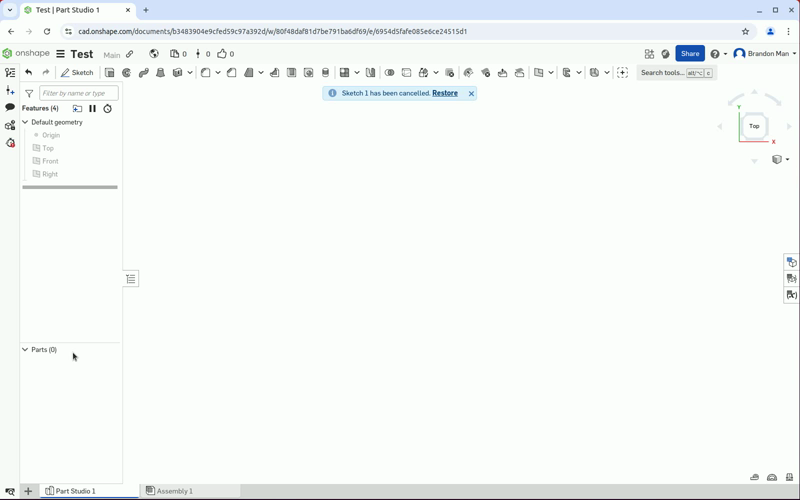
key(shift+p)
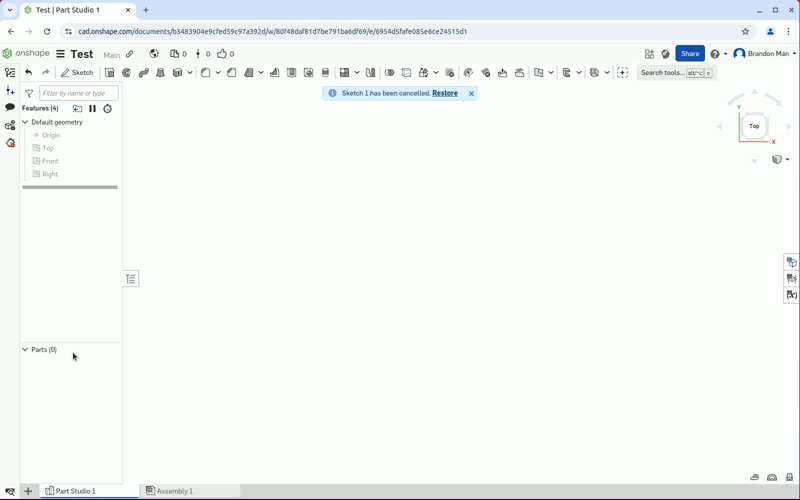
key(space)
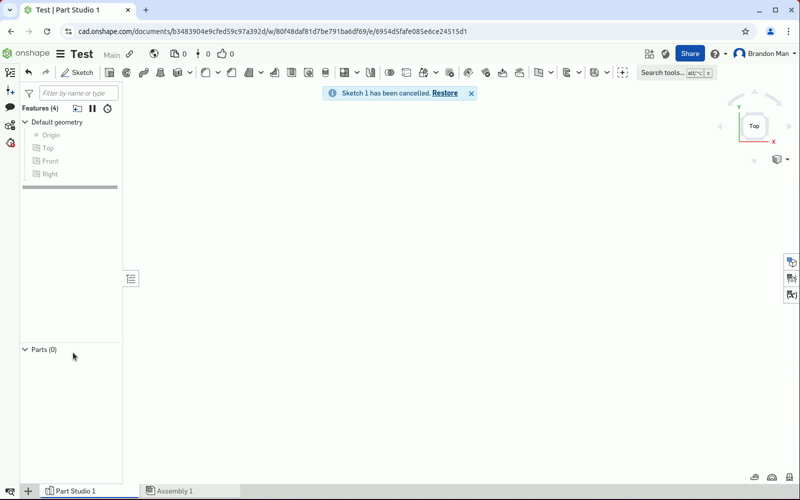
key_down(shift)
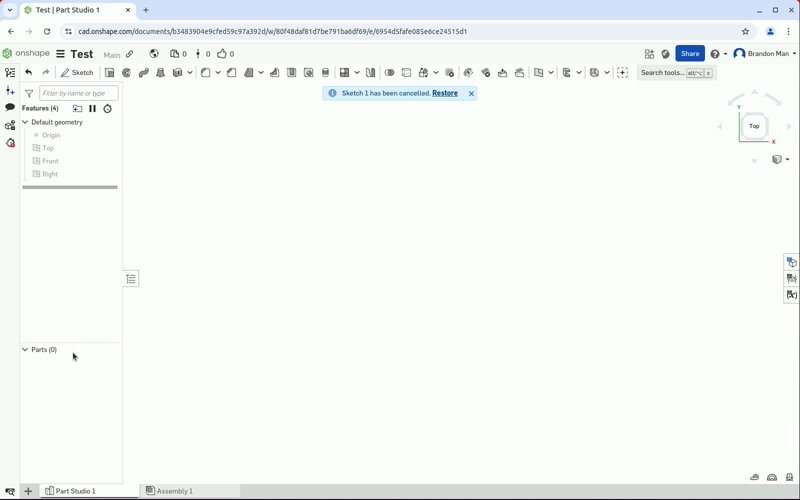
key(up)
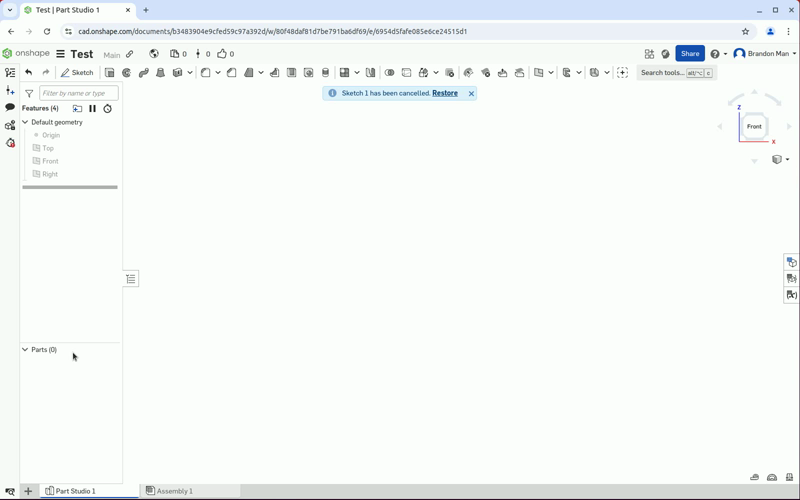
key_up(shift)
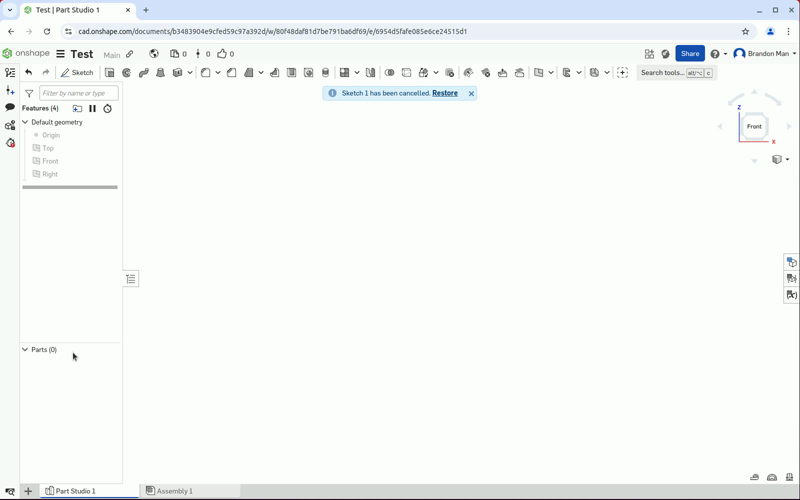
mouse_move(73, 352)
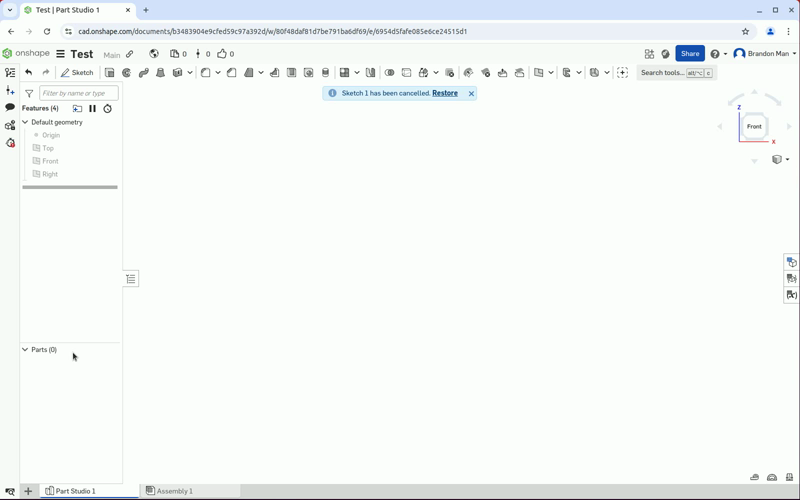
key(shift+y)
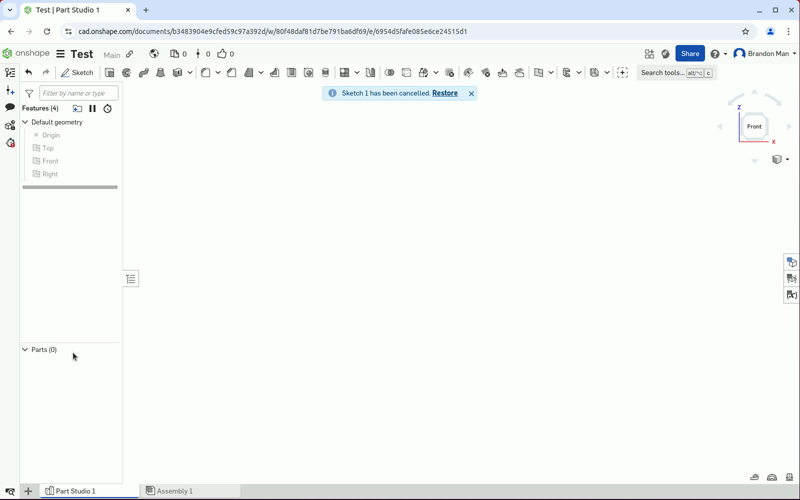
key(shift+s)
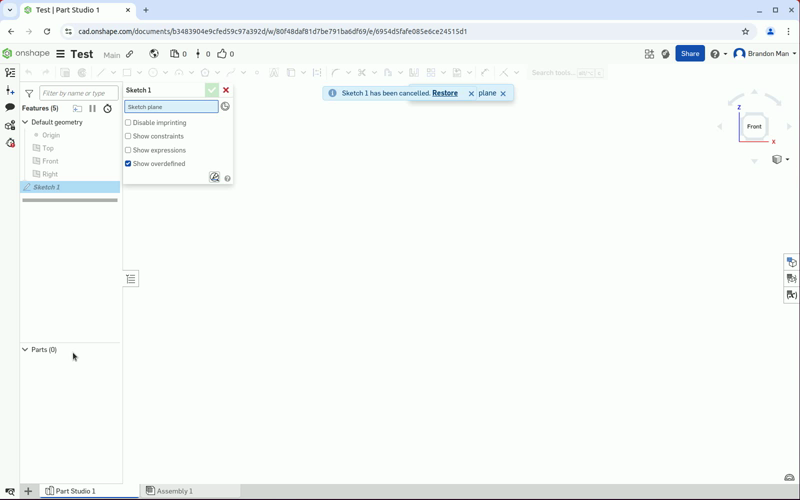
mouse_move(73, 163)
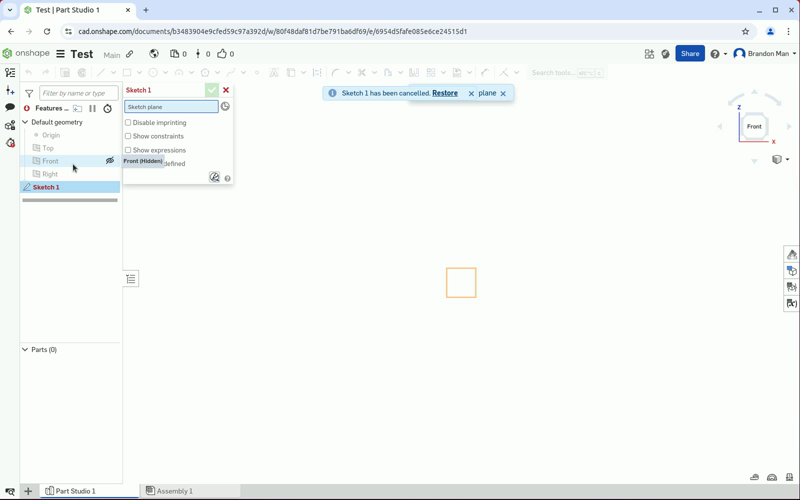
click(73, 163)
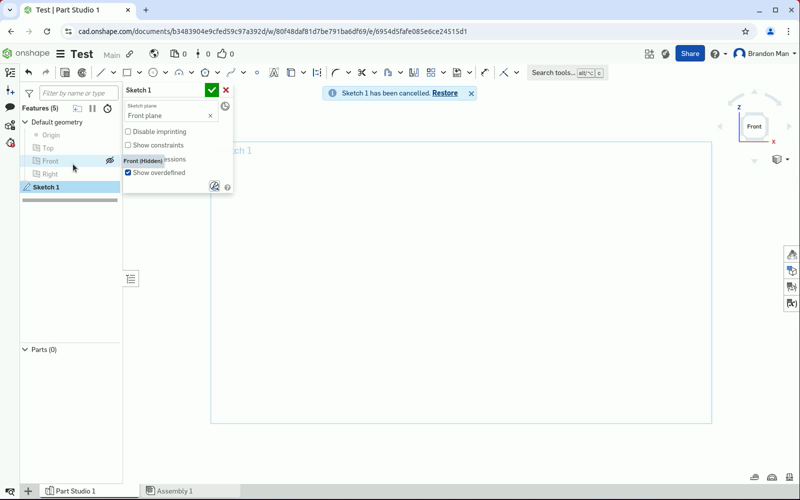
mouse_move(73, 352)
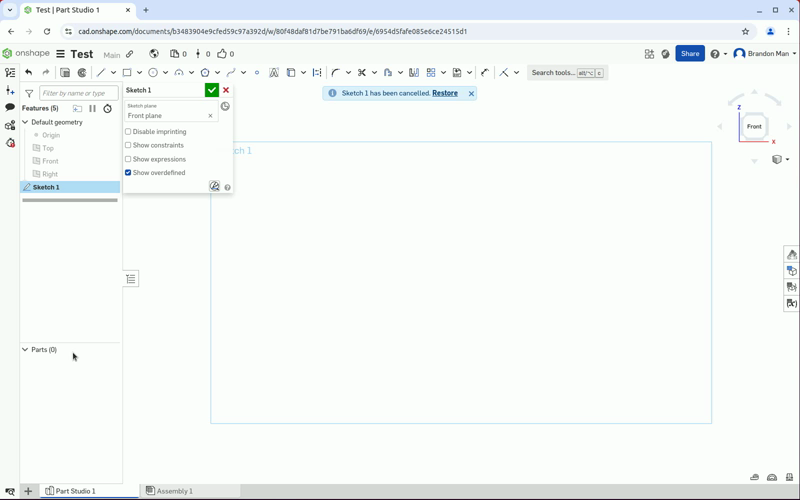
key(y)
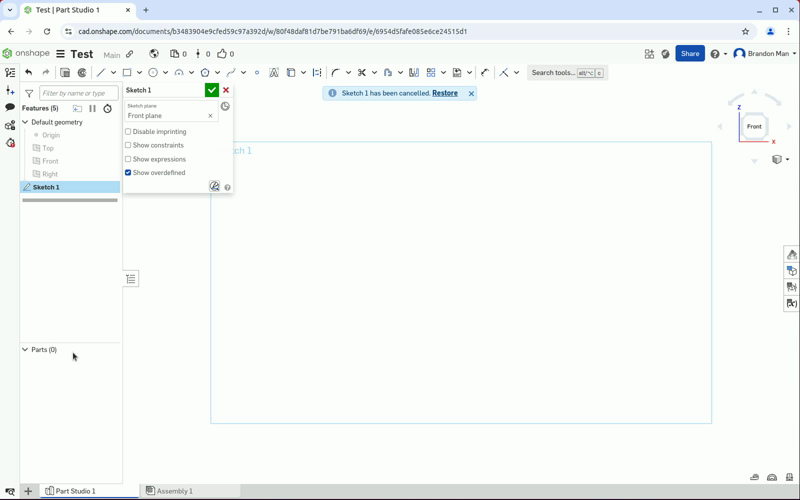
key(c)
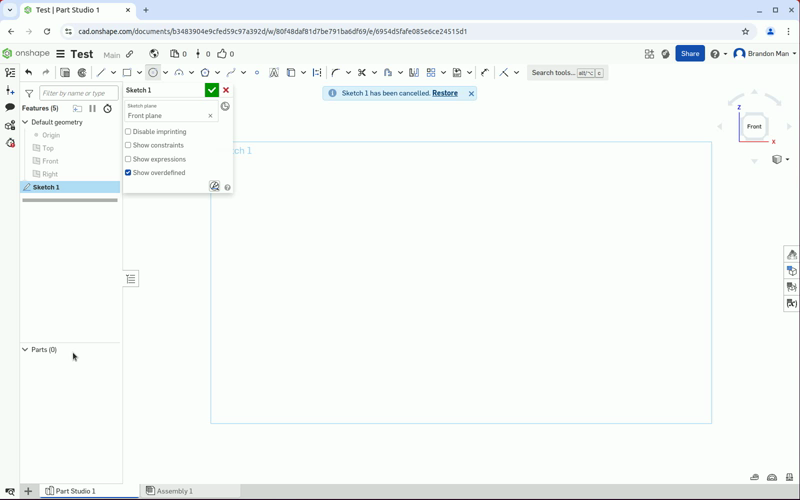
key_down(shift)
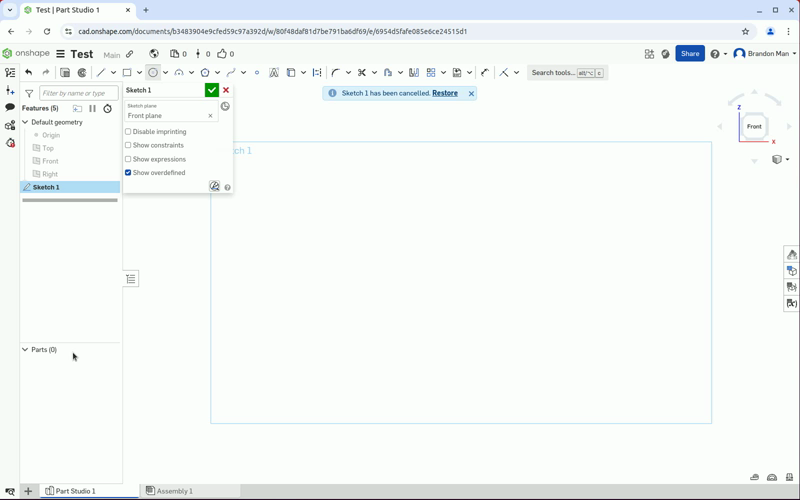
mouse_move(461, 282)
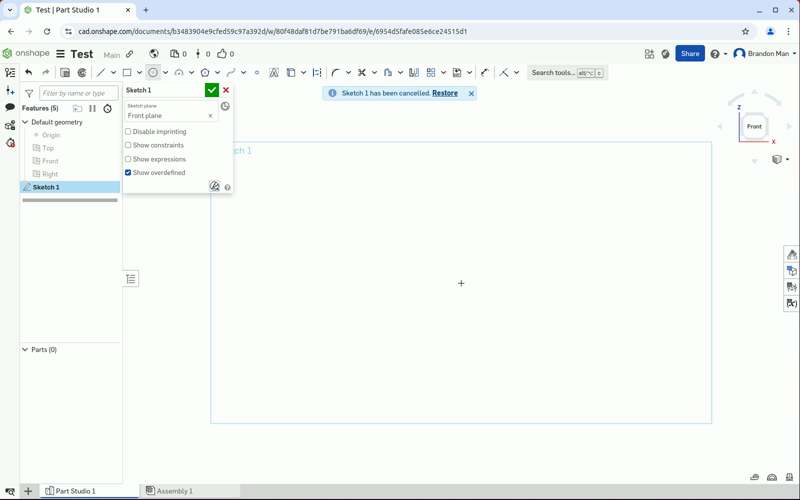
click(461, 282)
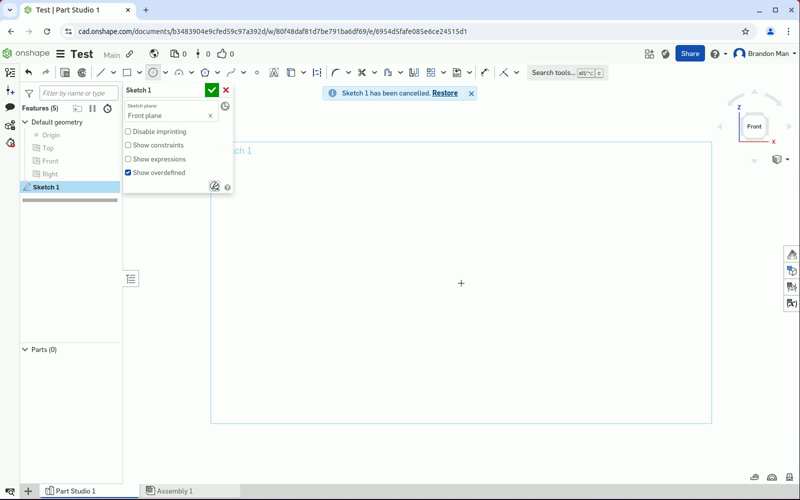
key_up(shift)
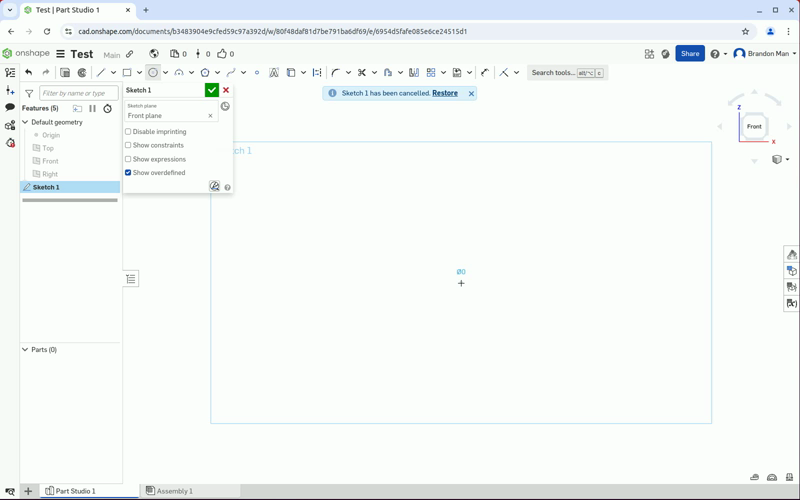
mouse_move(489, 282)
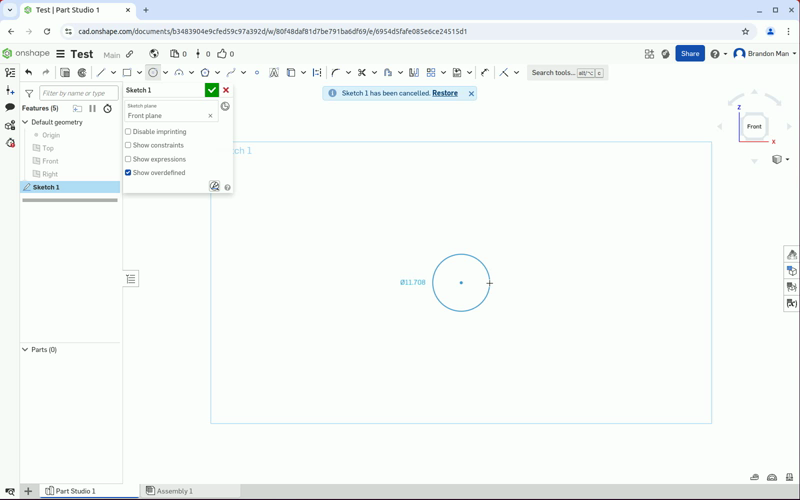
click(489, 282)
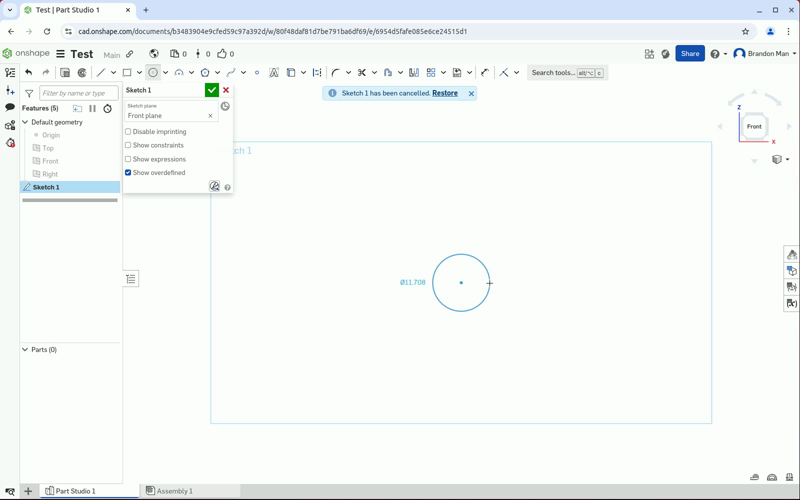
key(esc)
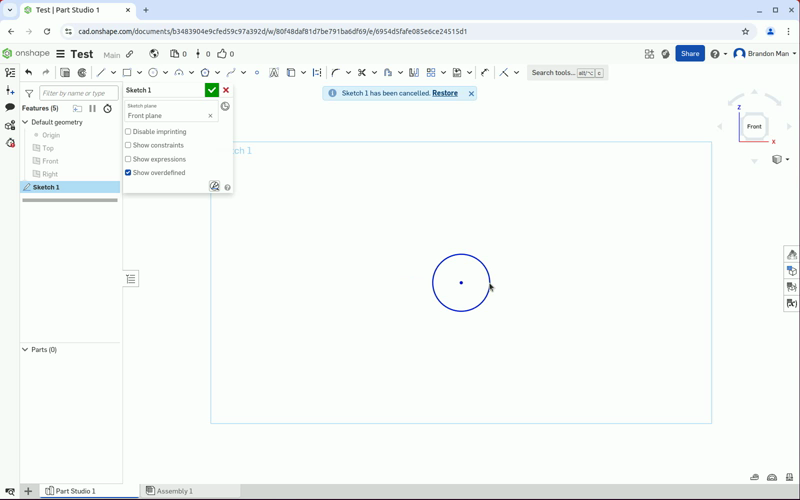
mouse_move(463, 297)
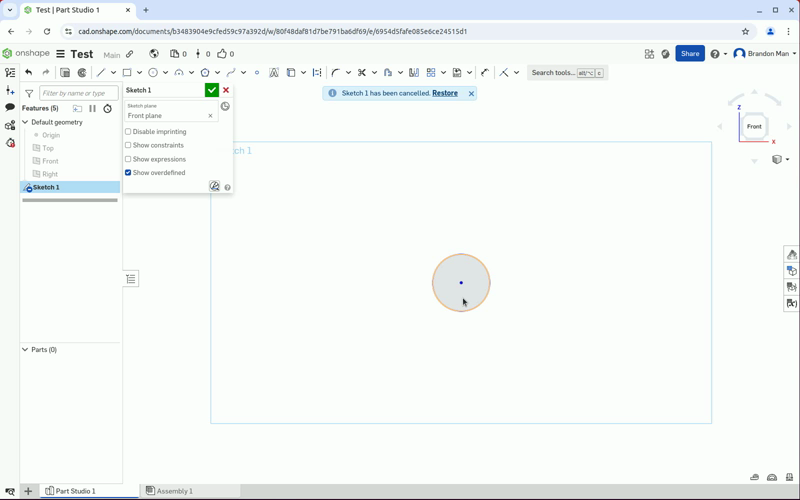
click(463, 297)
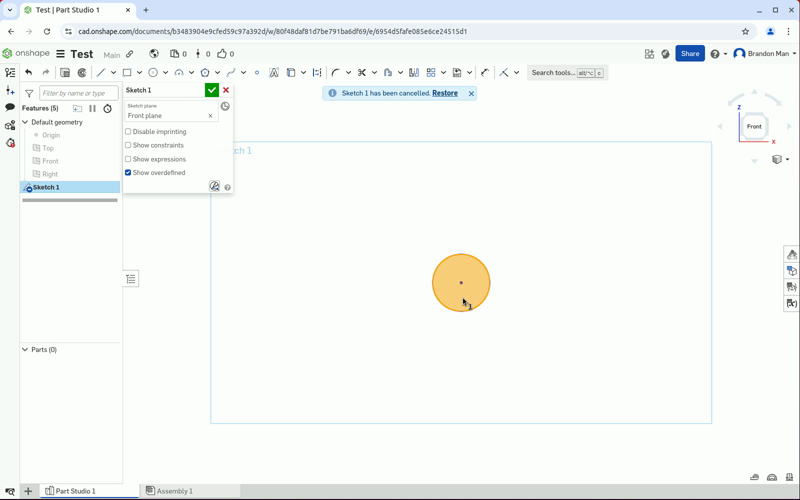
mouse_move(73, 352)
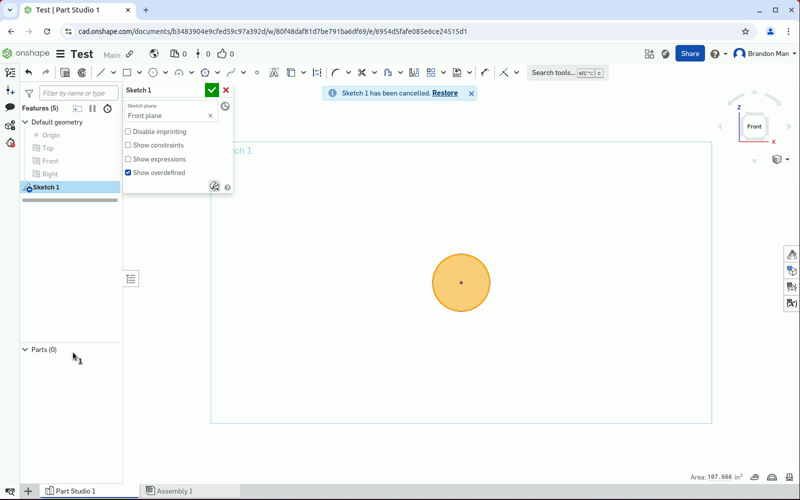
key(shift+y)
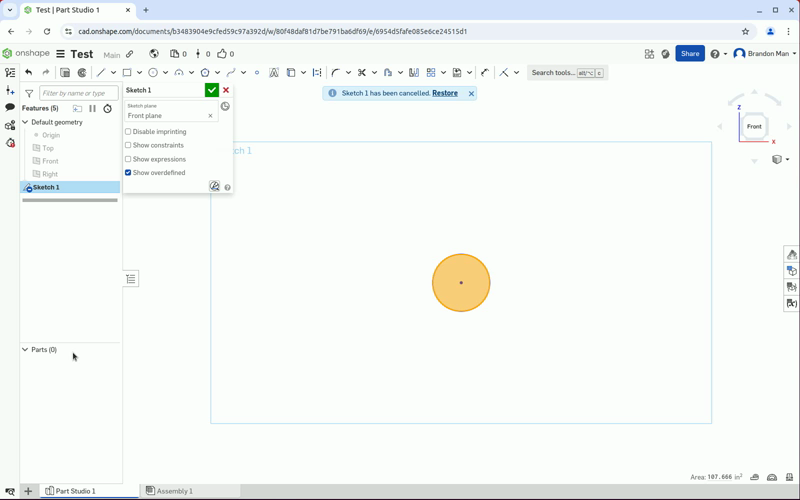
key(shift+e)
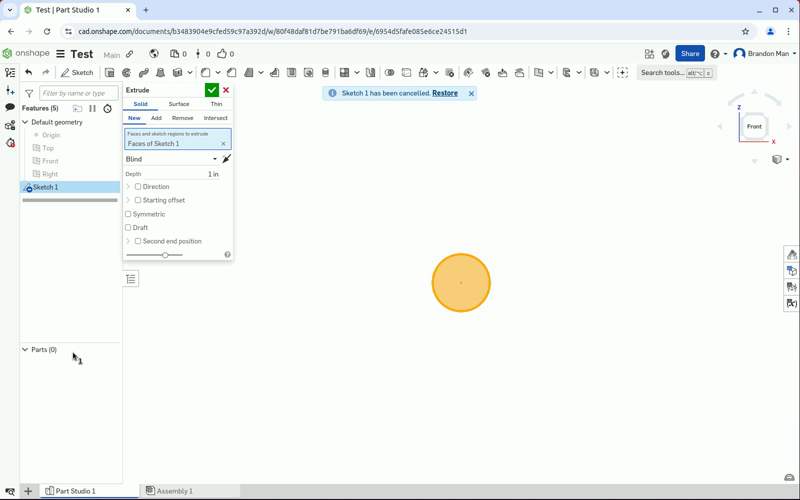
mouse_move(143, 106)
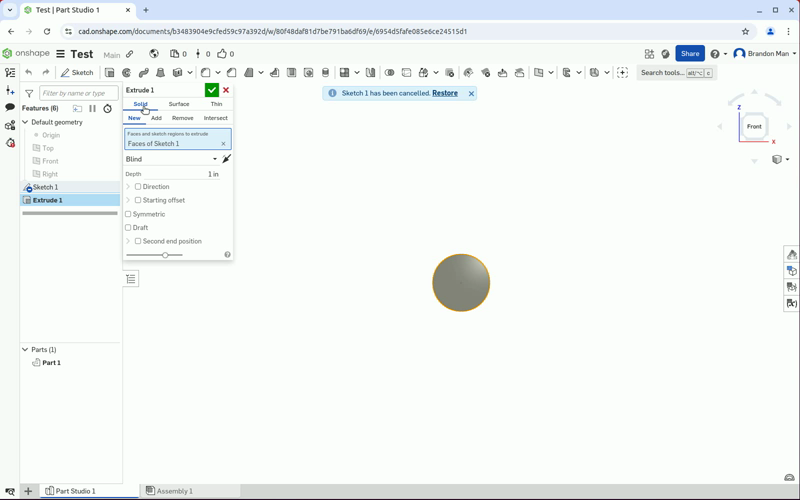
click(143, 106)
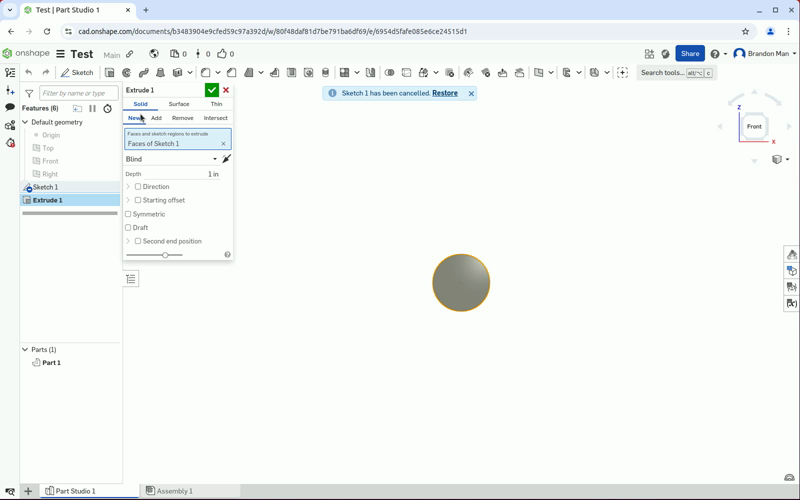
mouse_move(137, 120)
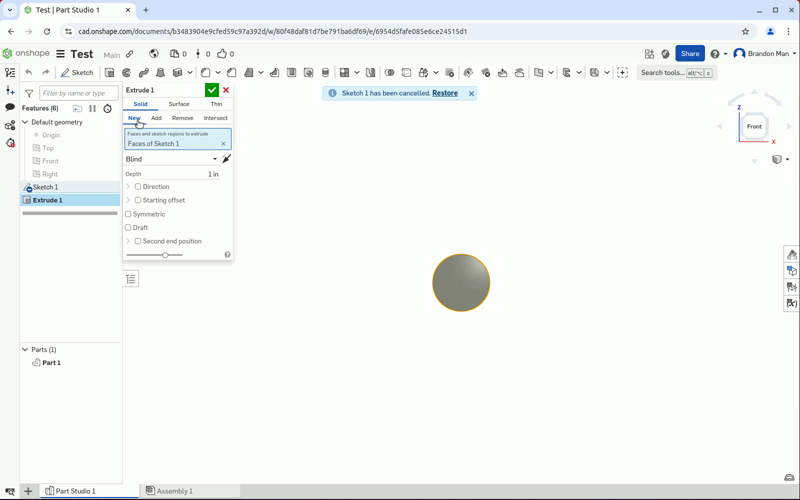
click(137, 120)
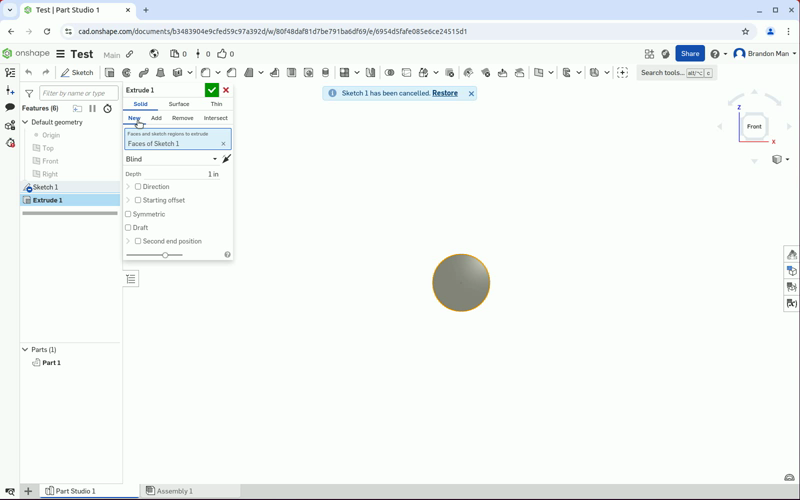
key(tab, 4)
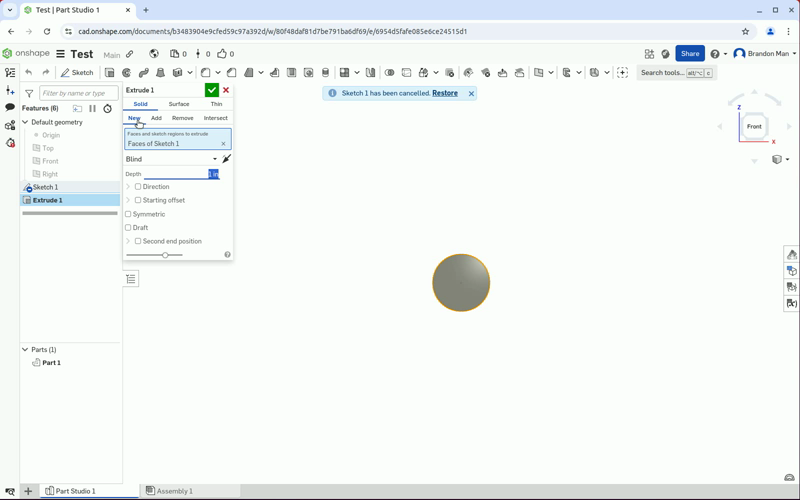
text(23.108)
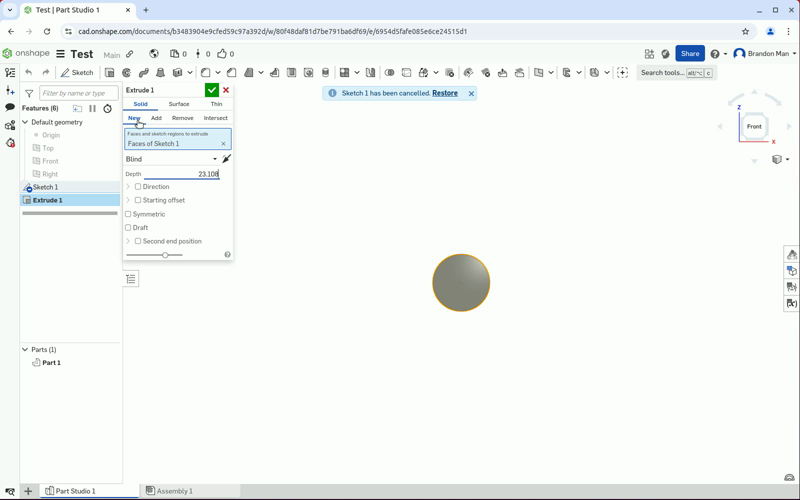
key(enter)
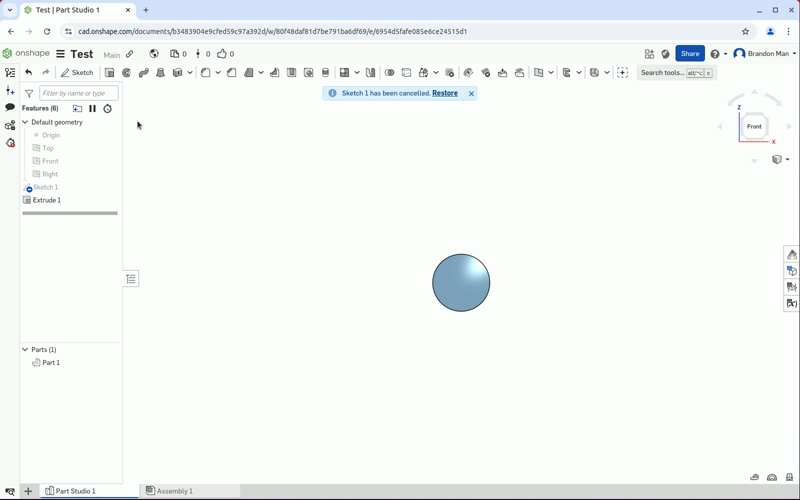
key(shift+h)
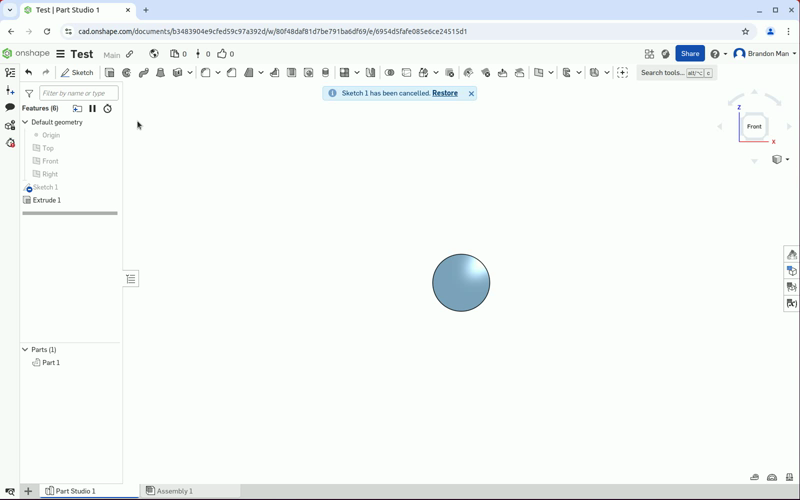
key(shift+h)
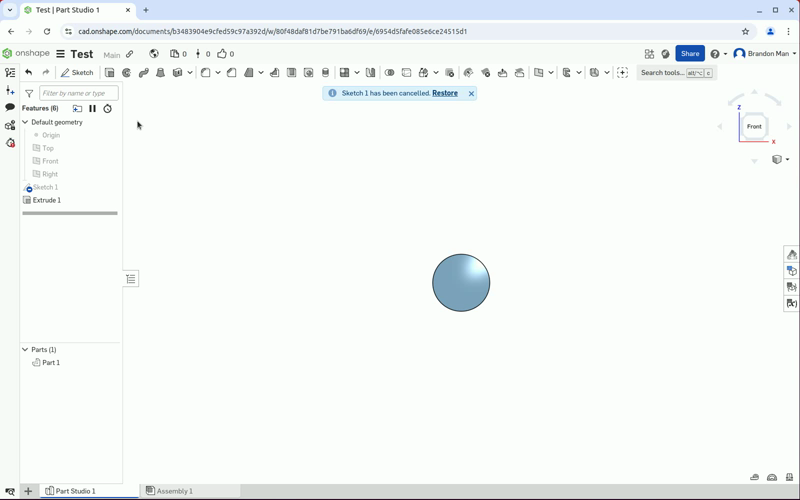
mouse_move(73, 189)
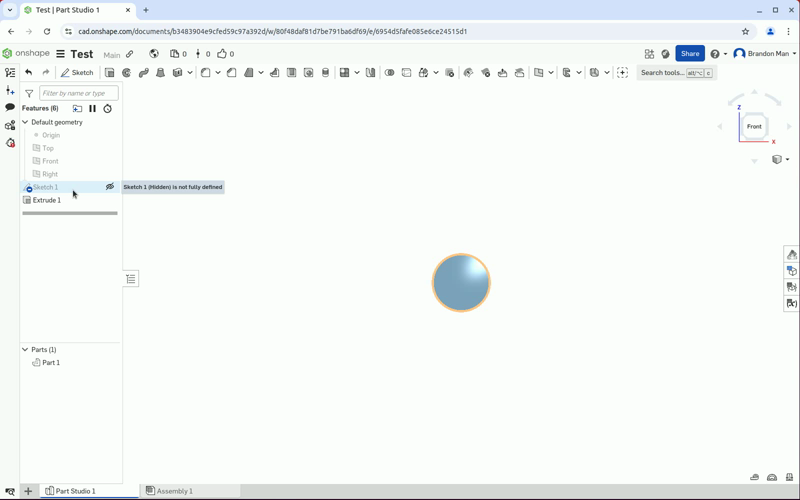
click(73, 189)
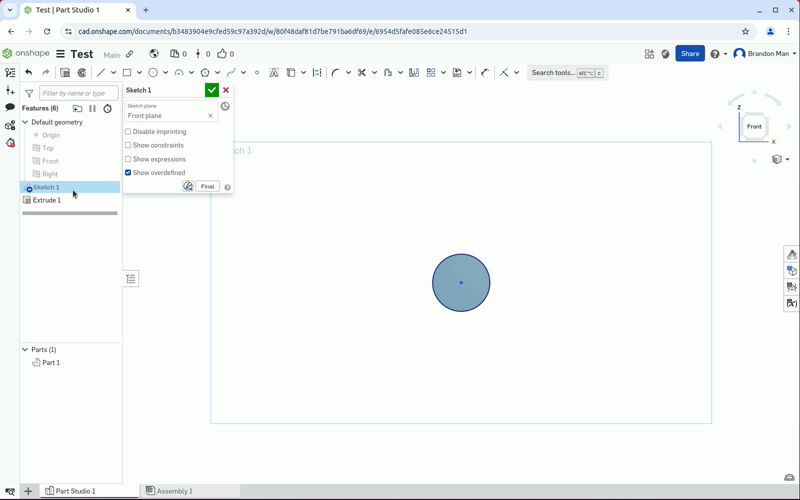
mouse_move(229, 92)
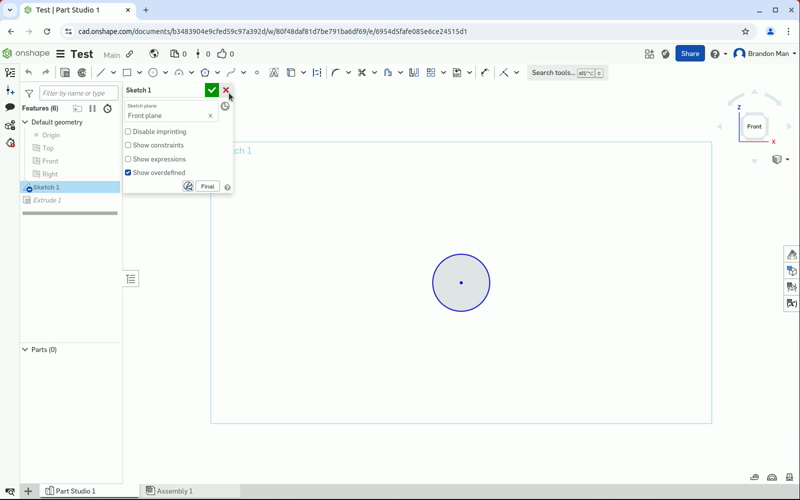
click(229, 92)
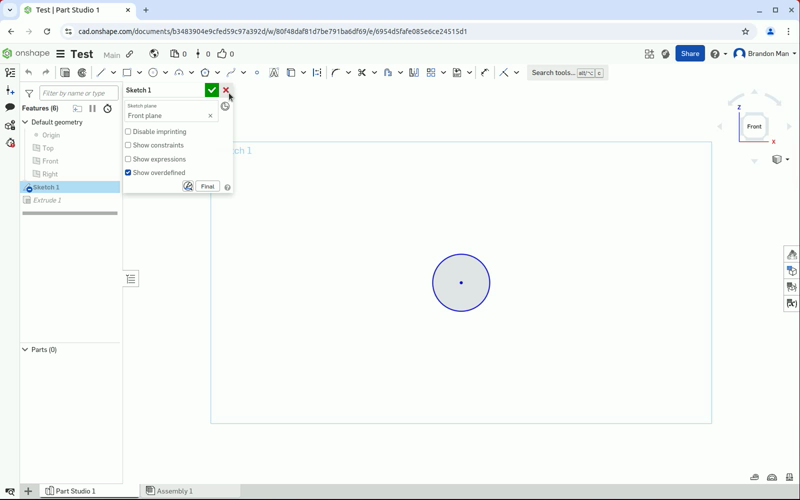
key(shift+s)
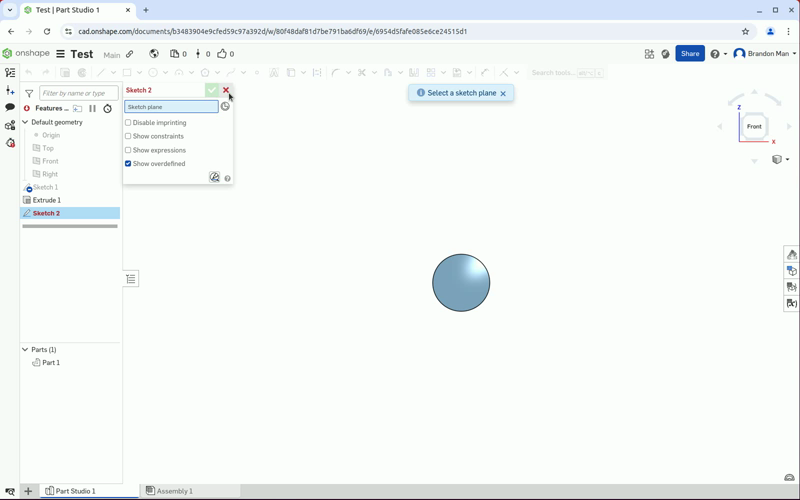
mouse_move(73, 163)
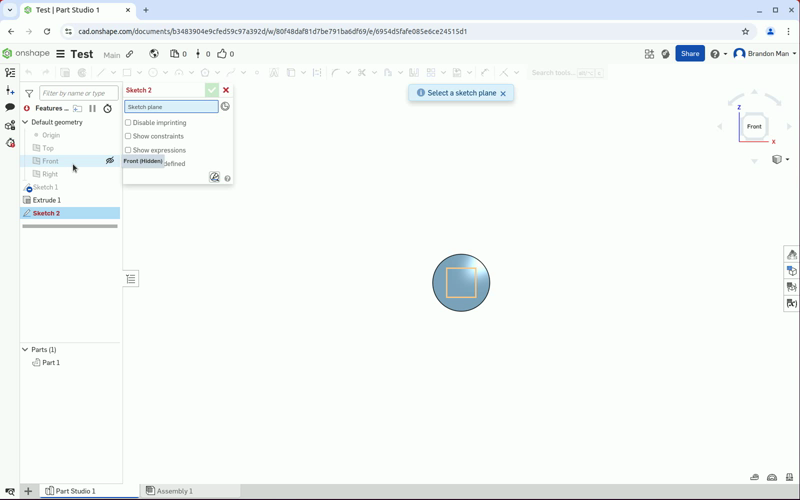
click(73, 163)
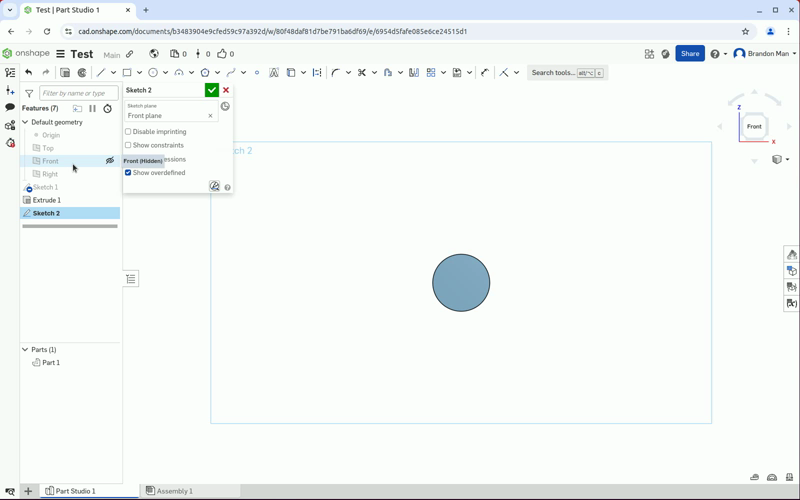
mouse_move(73, 352)
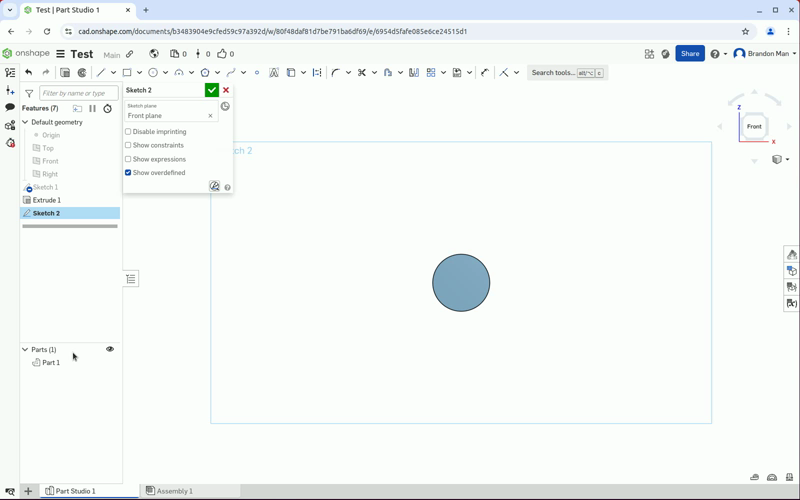
key(y)
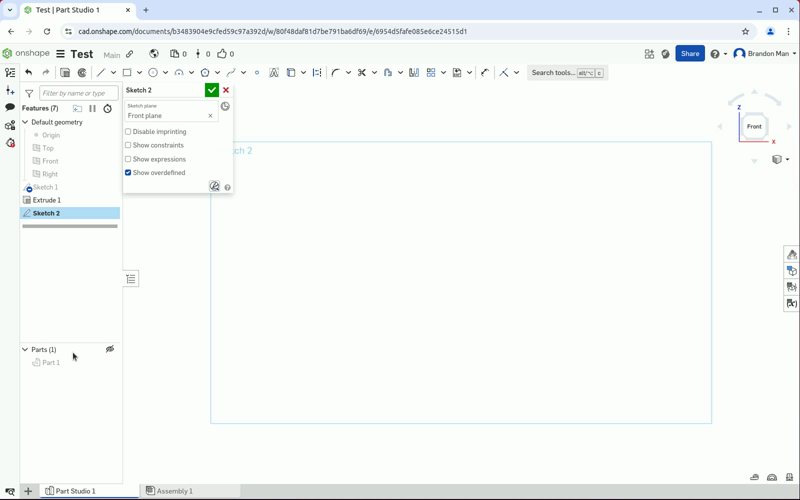
key(l)
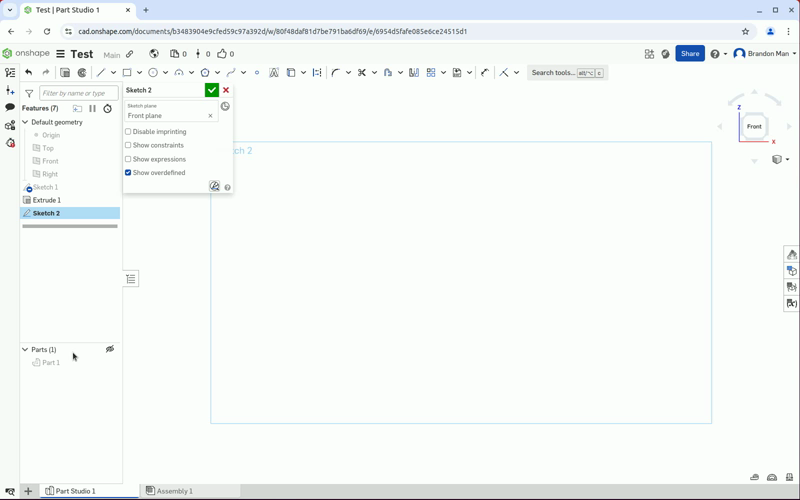
key_down(shift)
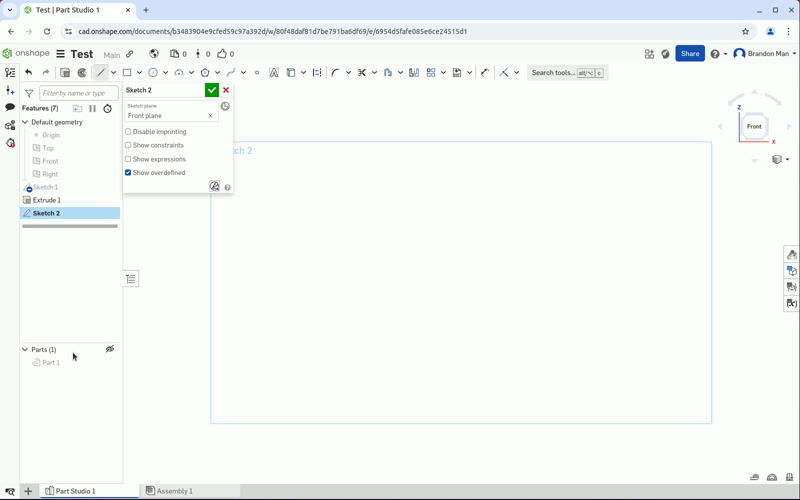
mouse_move(432, 320)
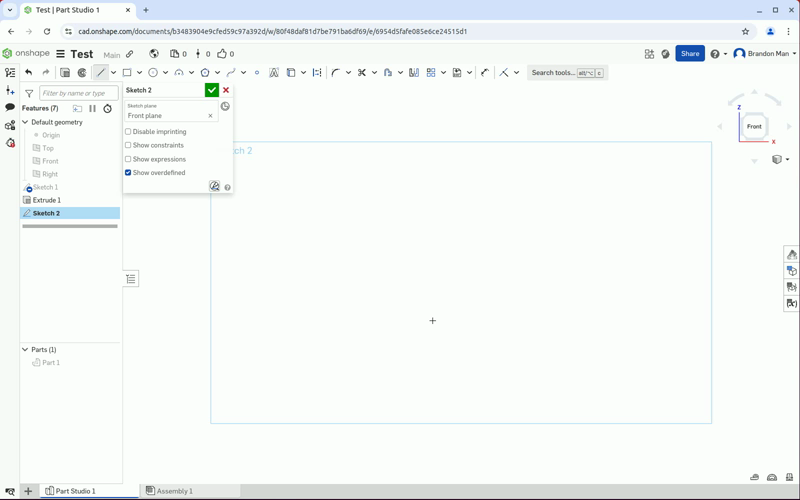
click(432, 320)
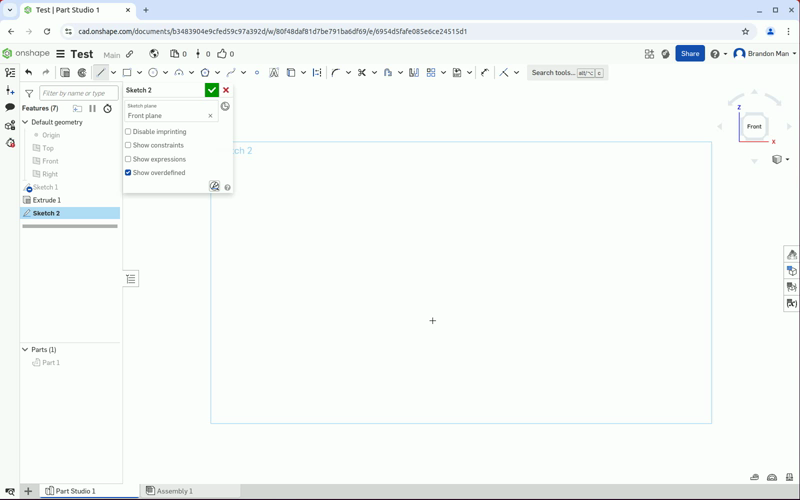
key_up(shift)
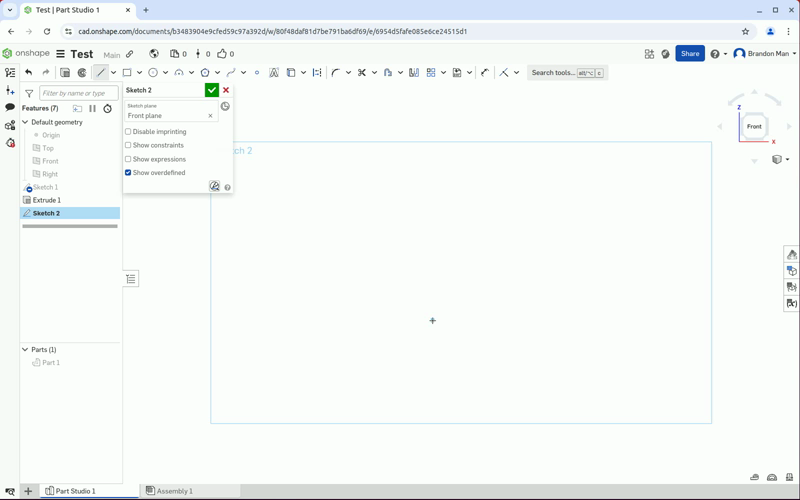
key_down(shift)
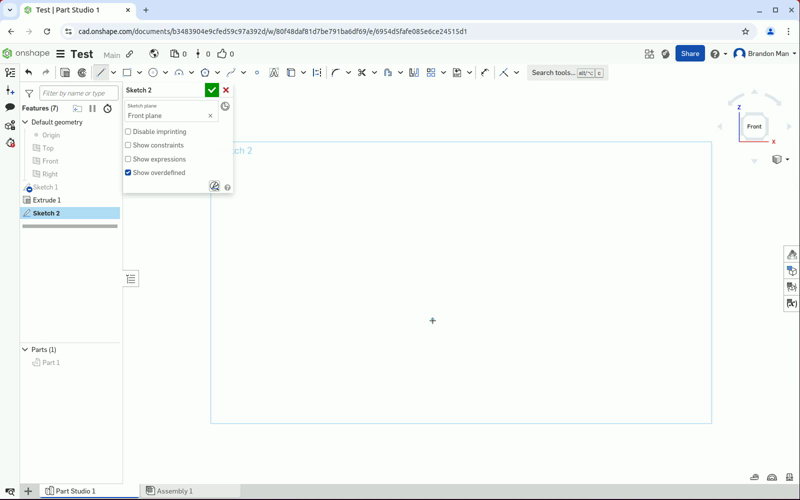
mouse_move(462, 320)
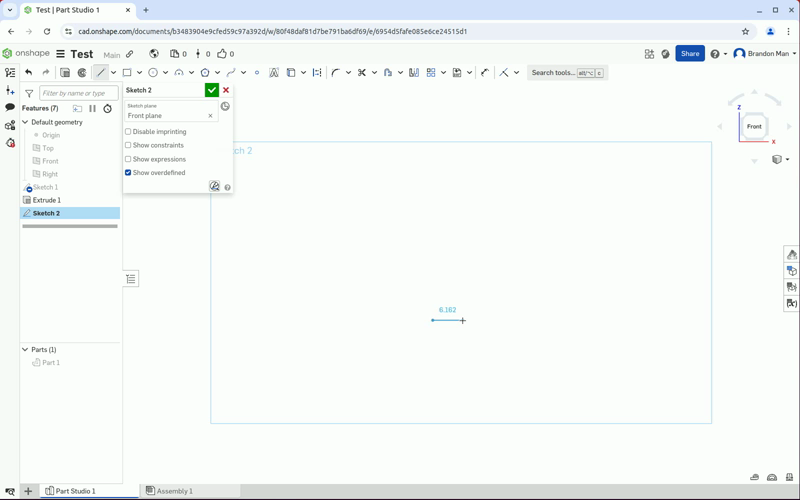
mouse_move(489, 320)
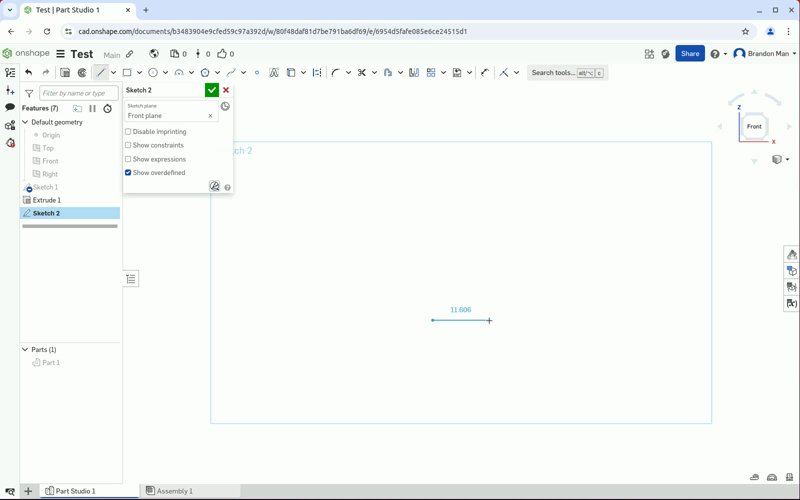
click(489, 320)
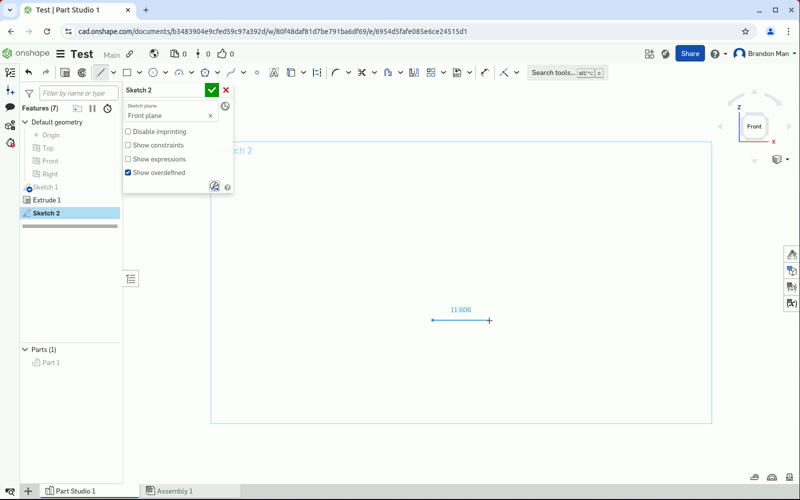
key_up(shift)
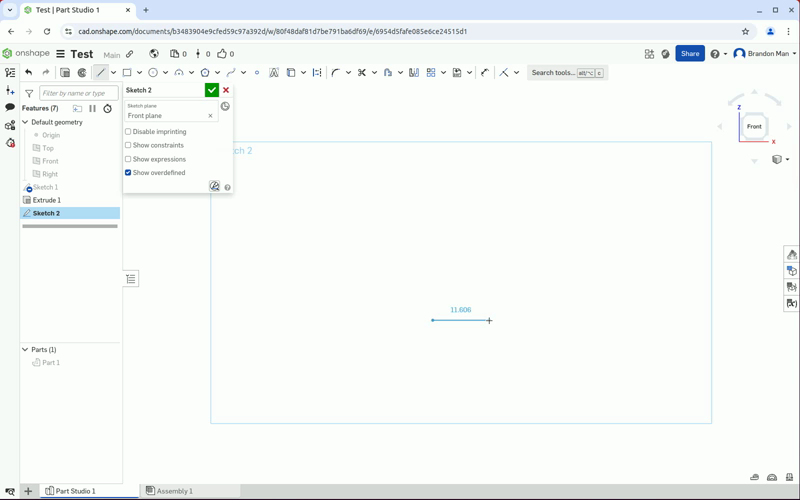
key_down(shift)
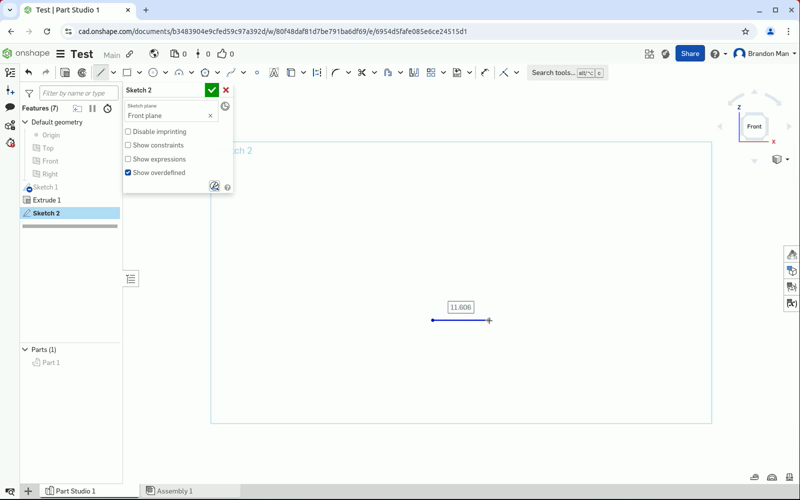
mouse_move(519, 320)
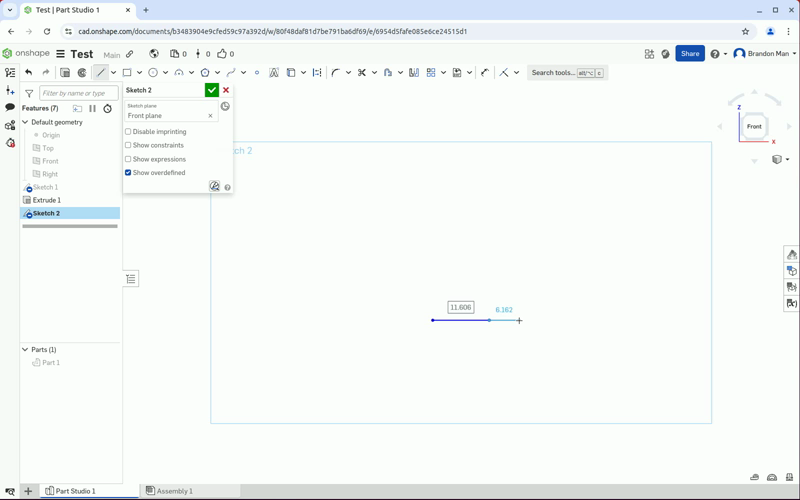
mouse_move(489, 282)
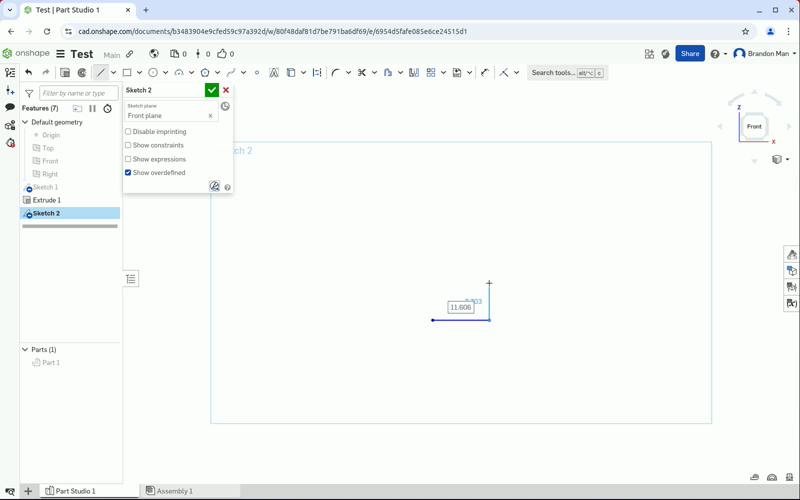
click(489, 282)
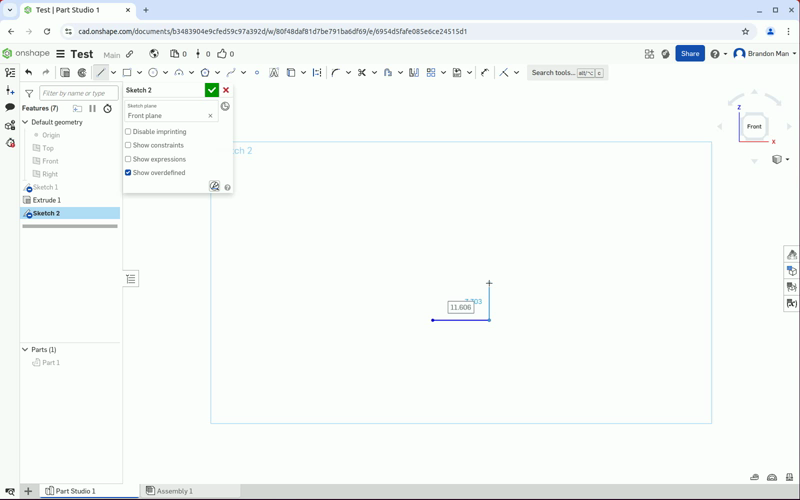
key_up(shift)
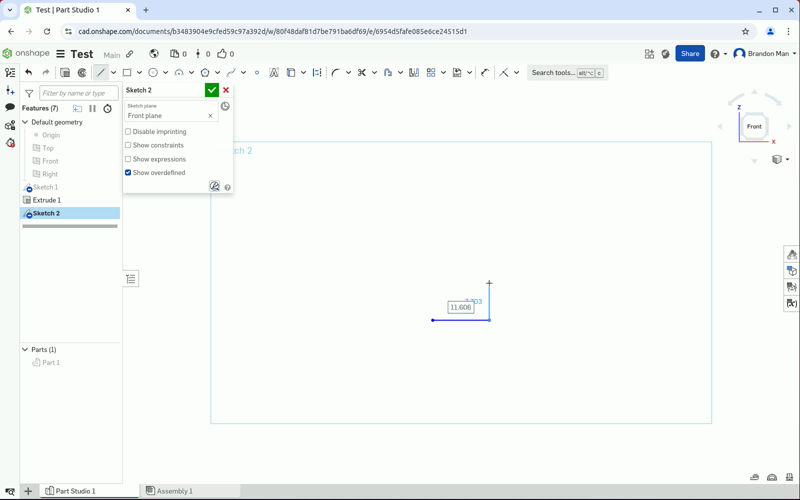
key(esc)
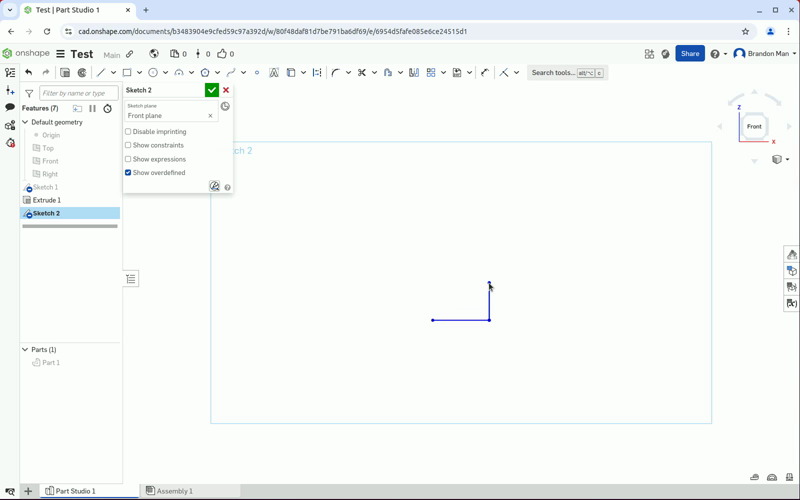
key(a)
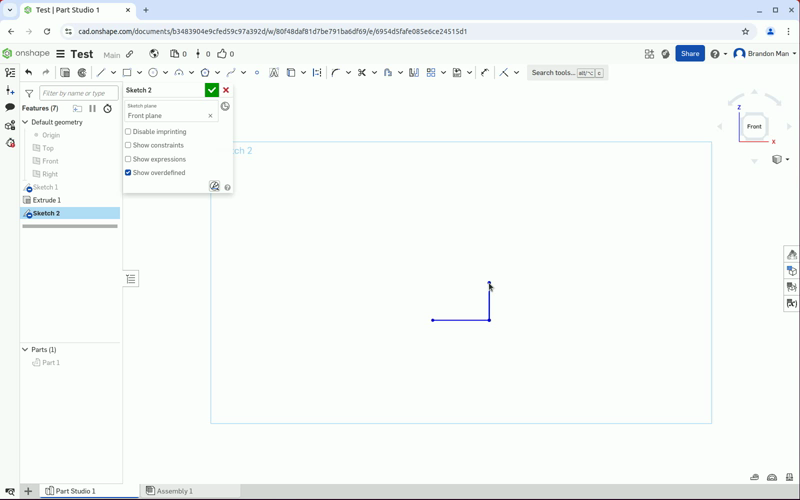
mouse_move(489, 282)
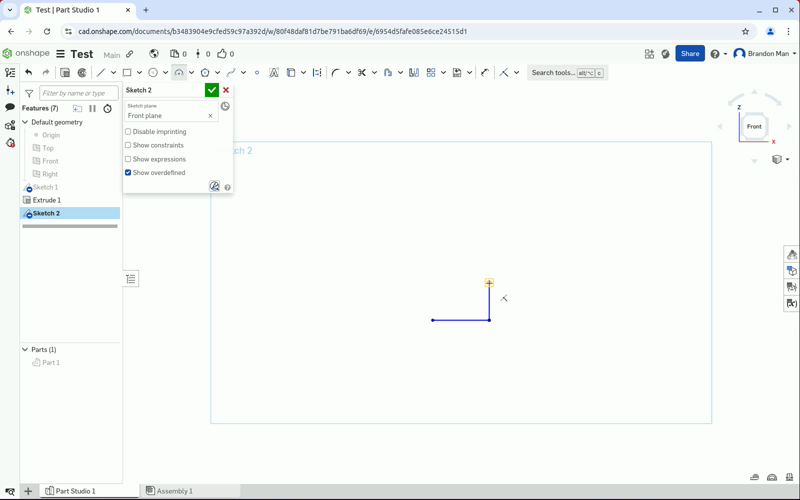
click(489, 282)
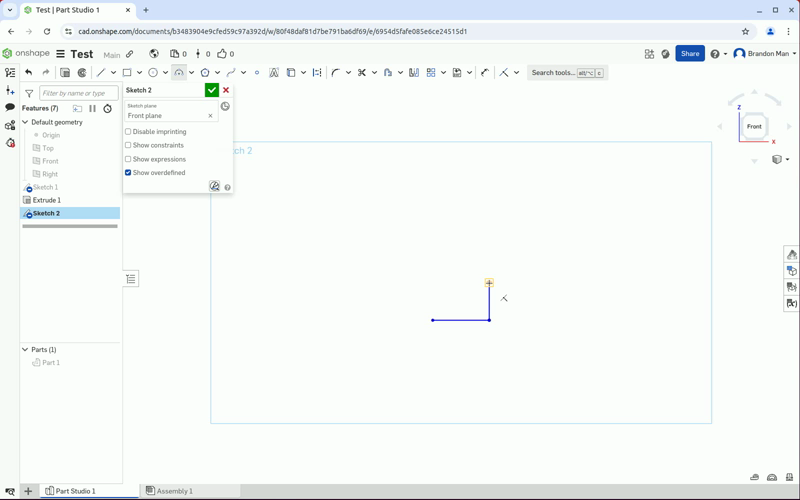
key_down(shift)
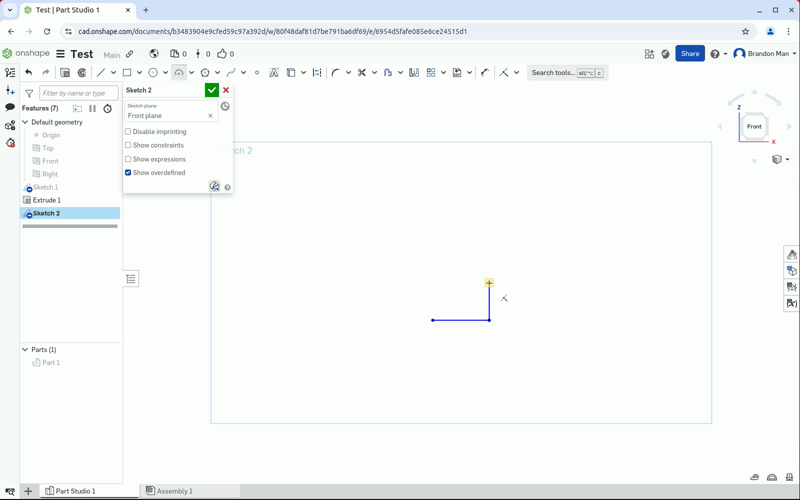
mouse_move(432, 282)
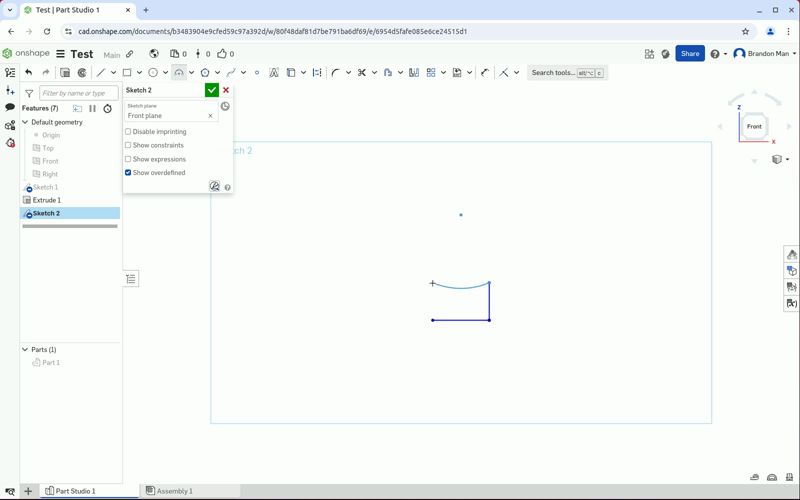
click(432, 282)
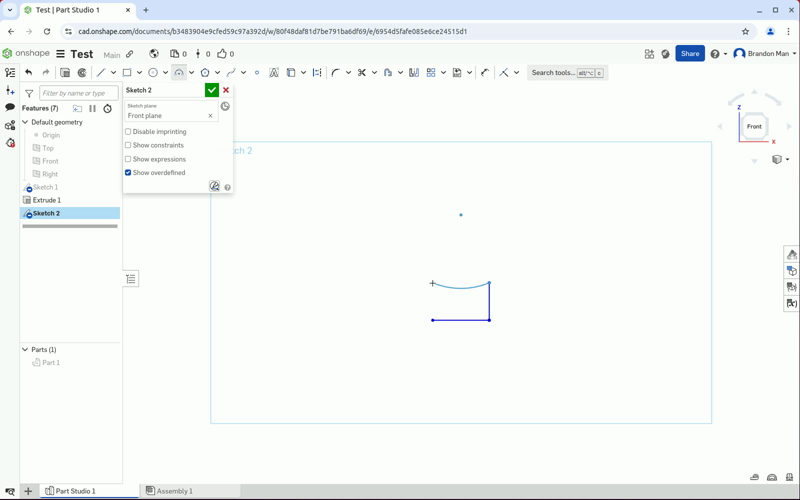
mouse_move(461, 311)
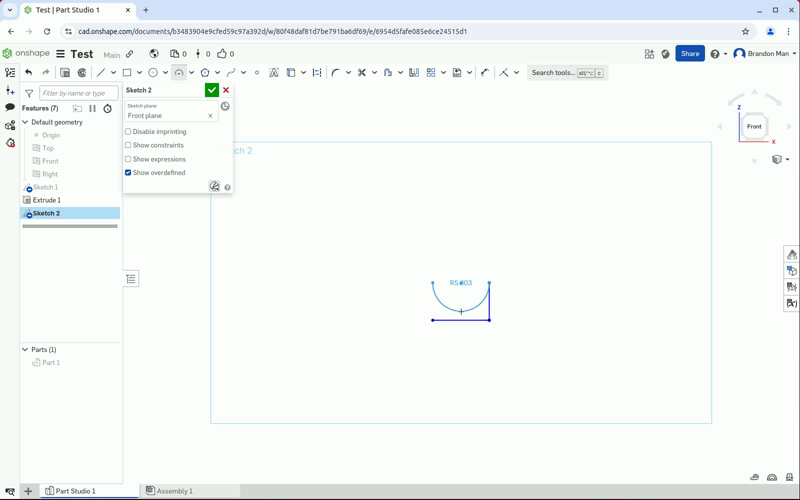
click(461, 311)
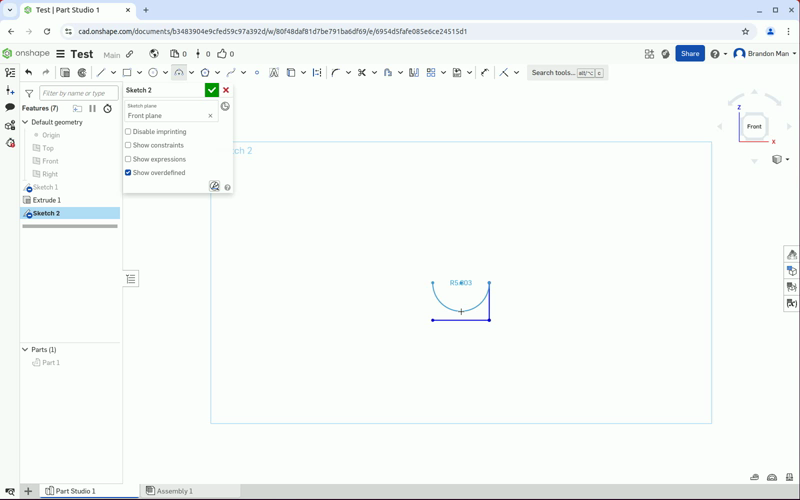
key_up(shift)
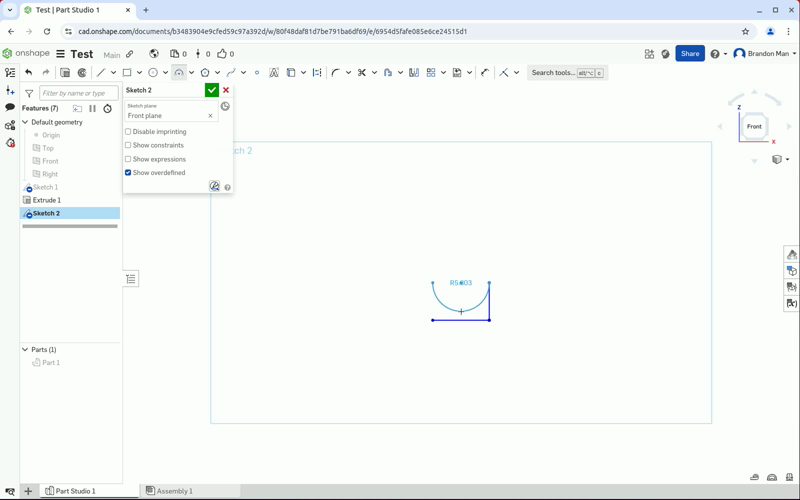
key(esc)
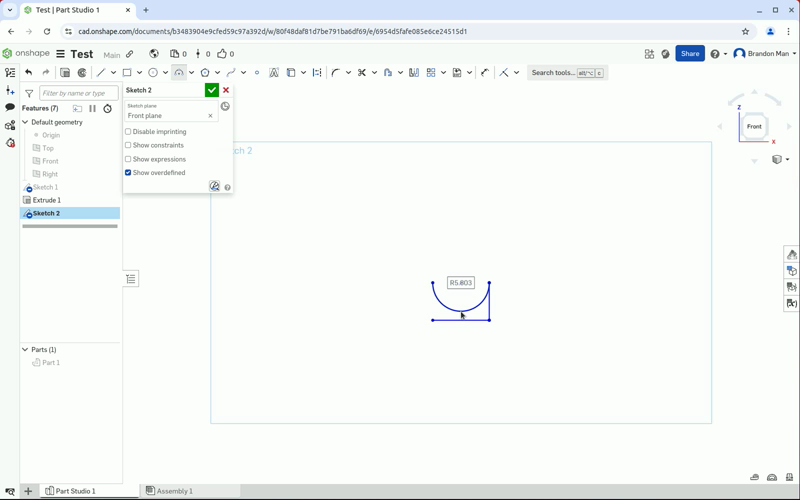
key(l)
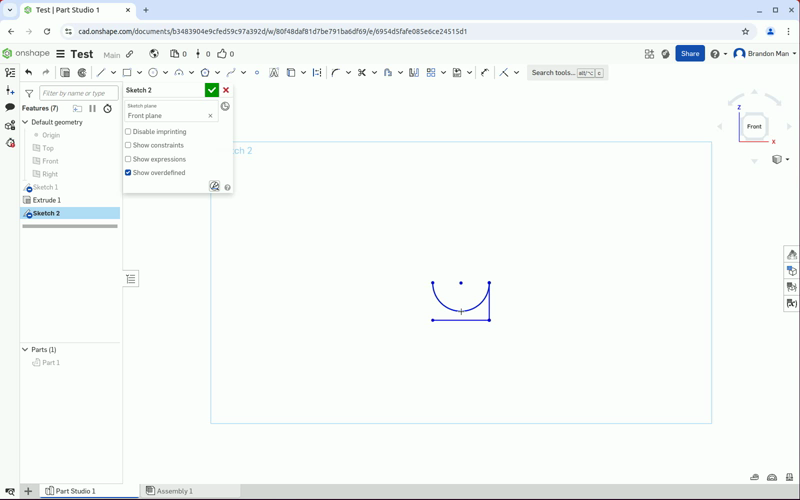
mouse_move(432, 282)
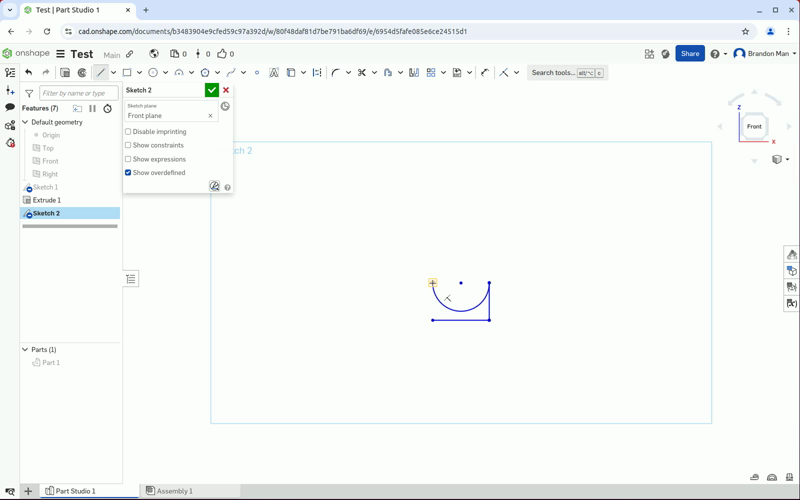
click(432, 282)
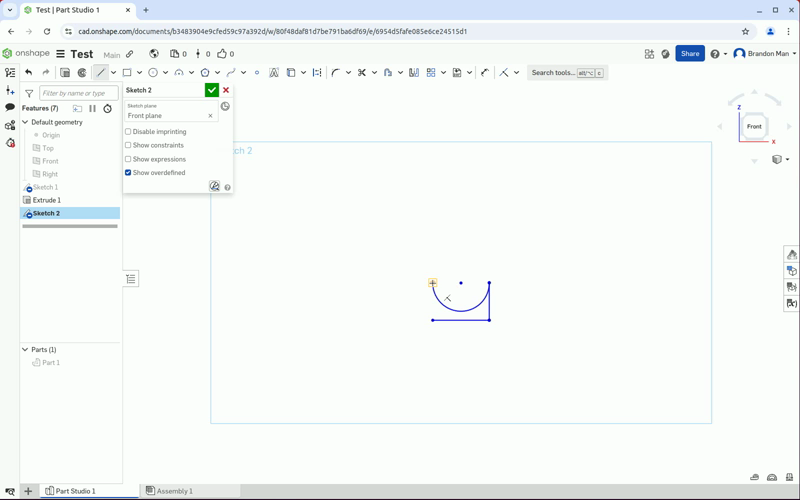
mouse_move(462, 282)
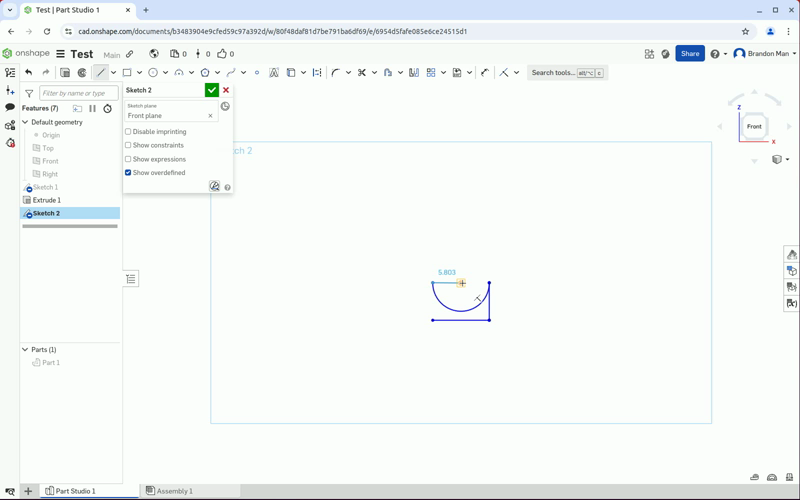
key_down(shift)
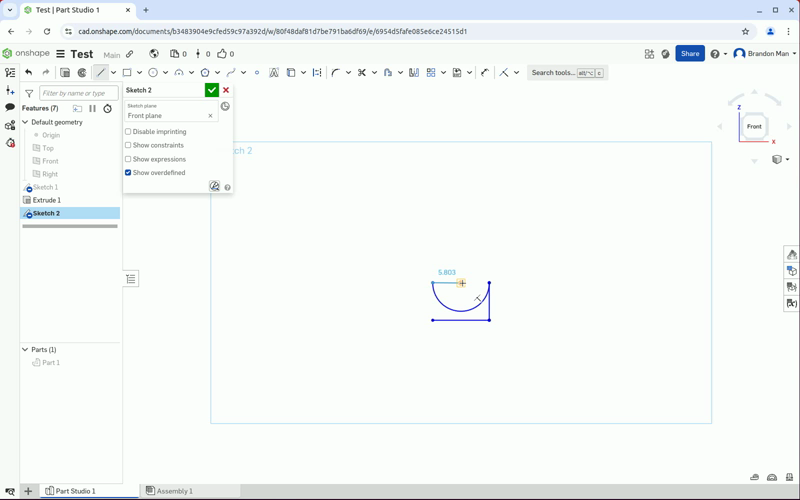
mouse_move(432, 320)
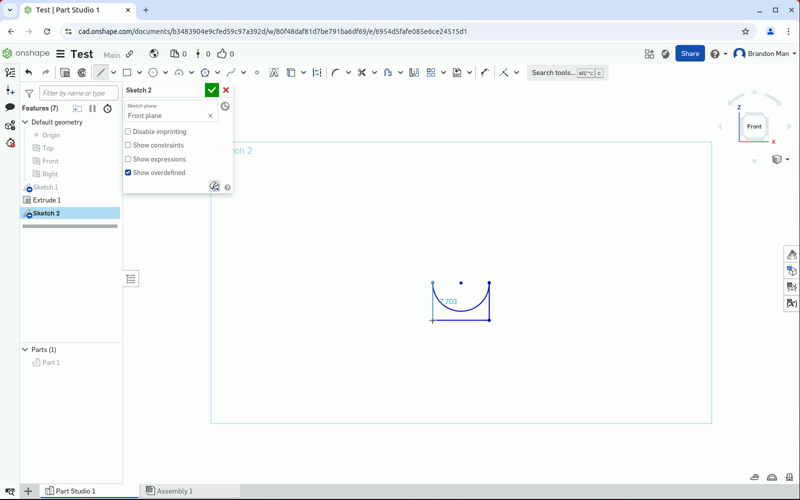
key_up(shift)
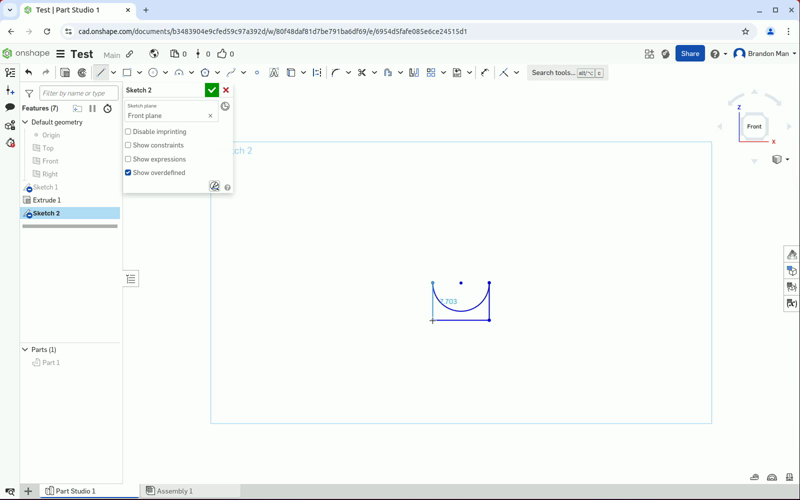
click(432, 320)
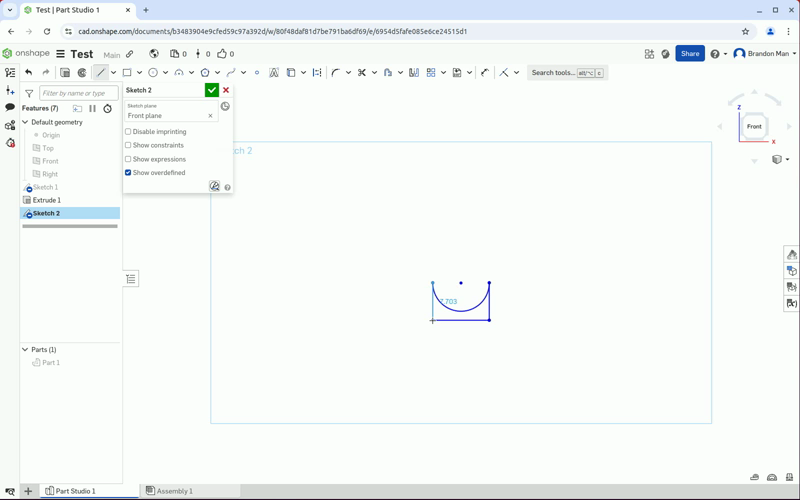
key(esc)
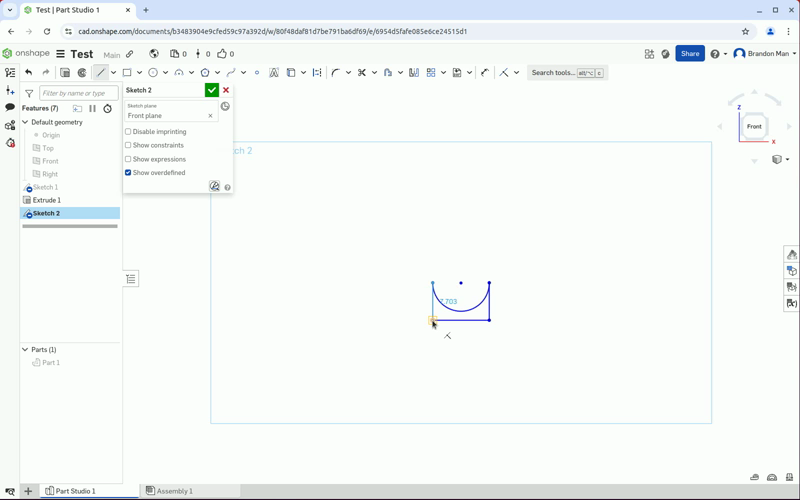
mouse_move(435, 318)
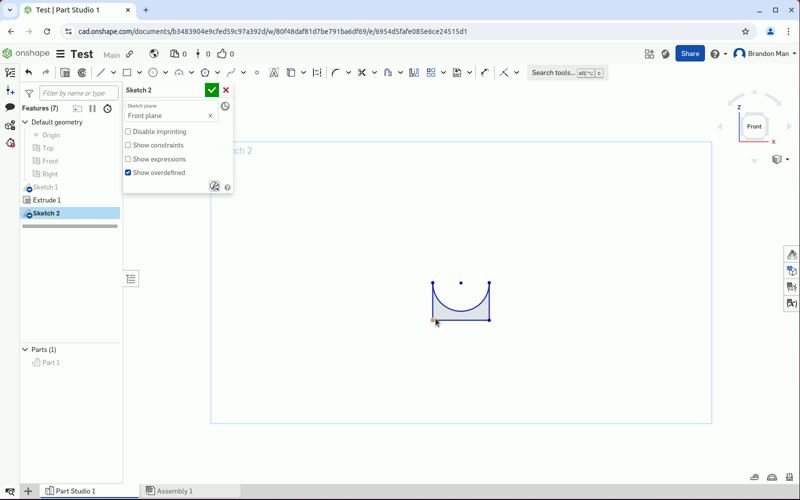
scroll(6)
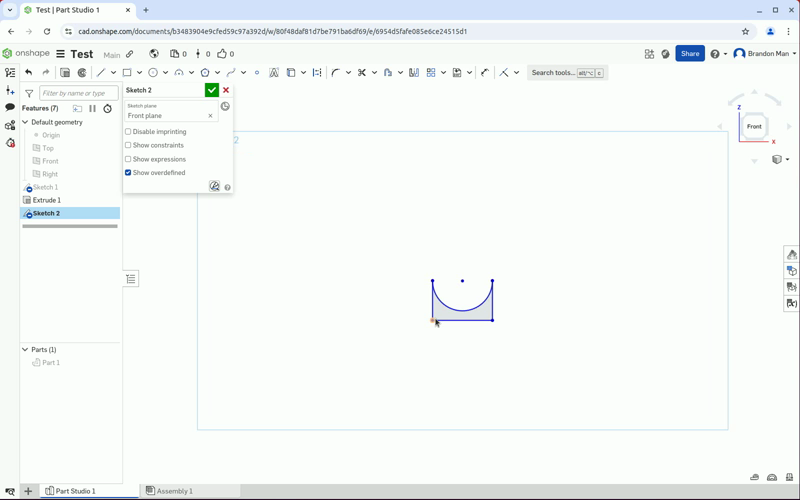
scroll(6)
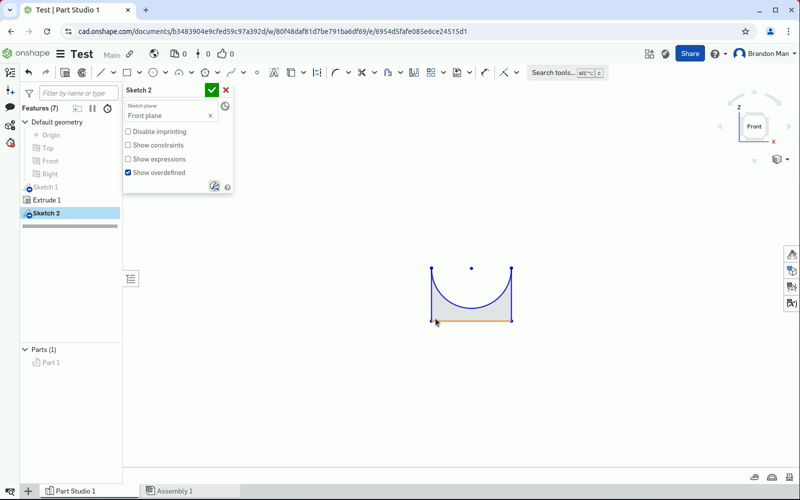
scroll(6)
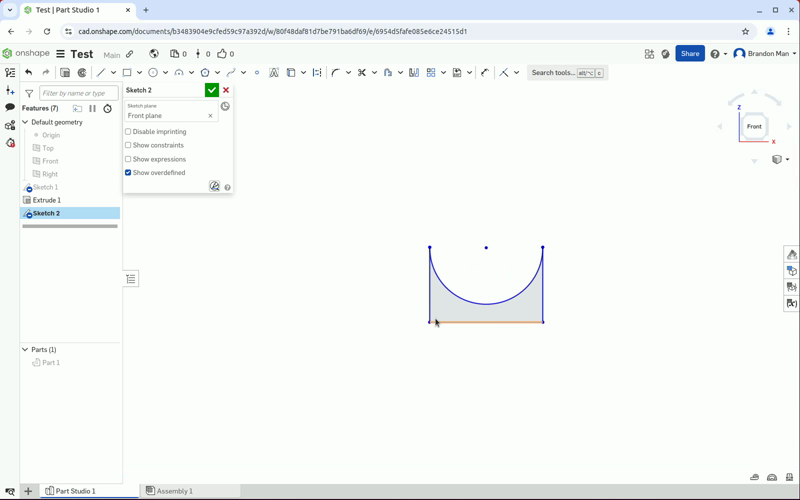
scroll(6)
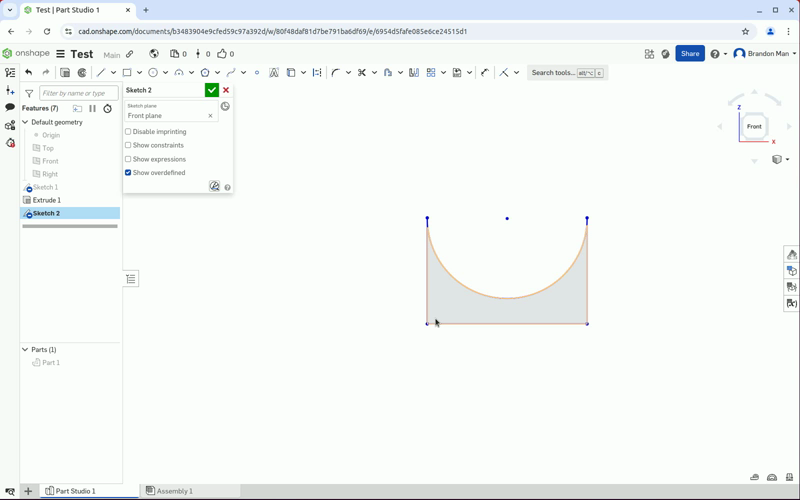
scroll(6)
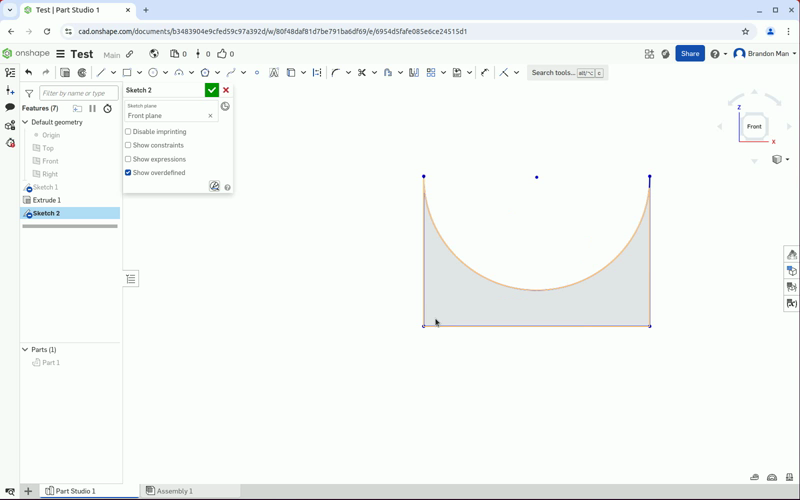
scroll(6)
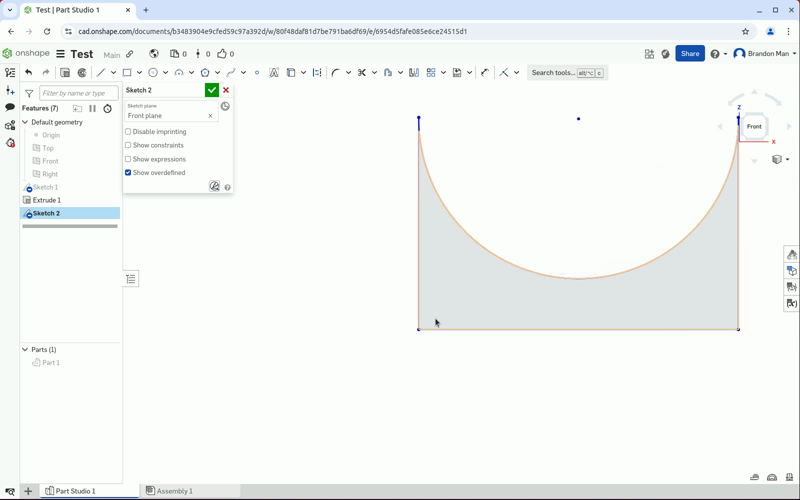
scroll(6)
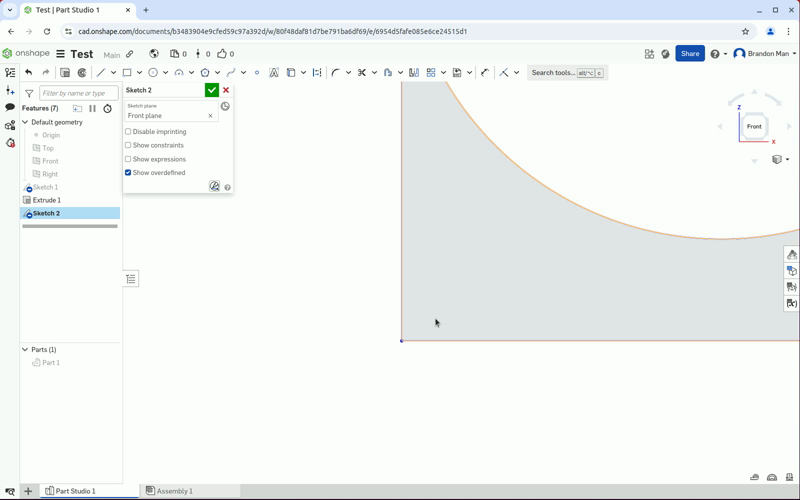
click(435, 318)
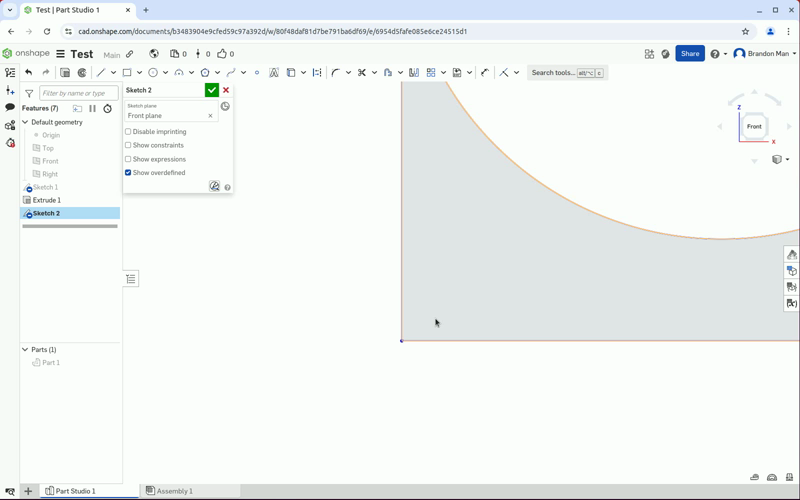
scroll(-6)
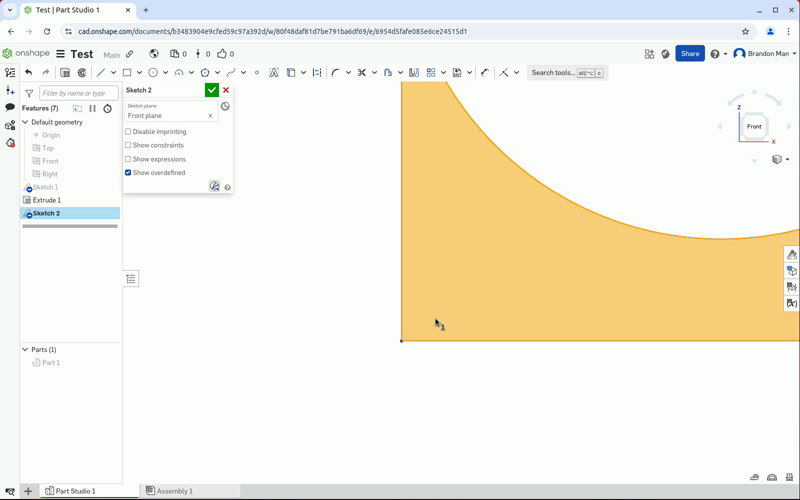
scroll(-6)
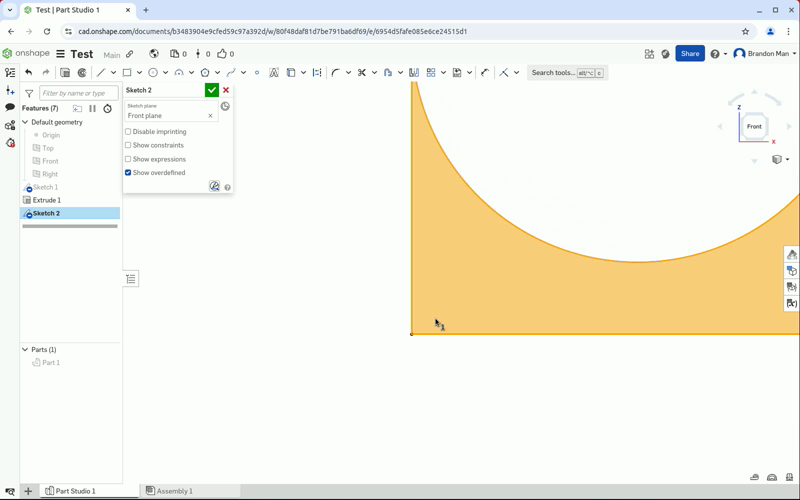
scroll(-6)
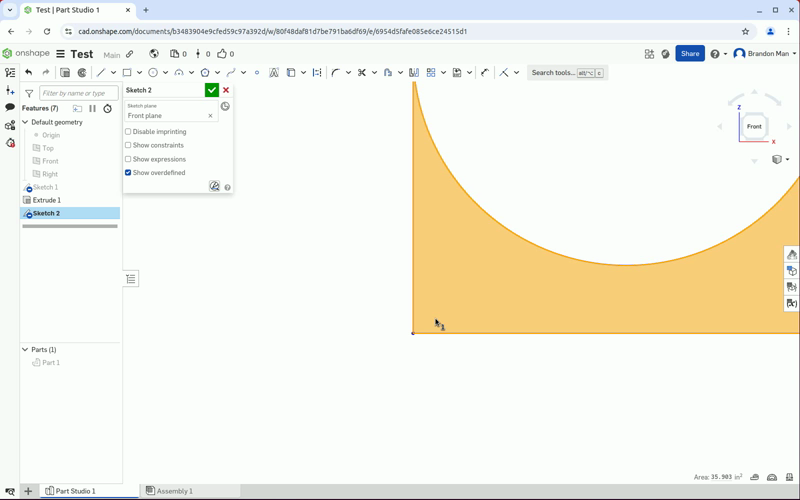
scroll(-6)
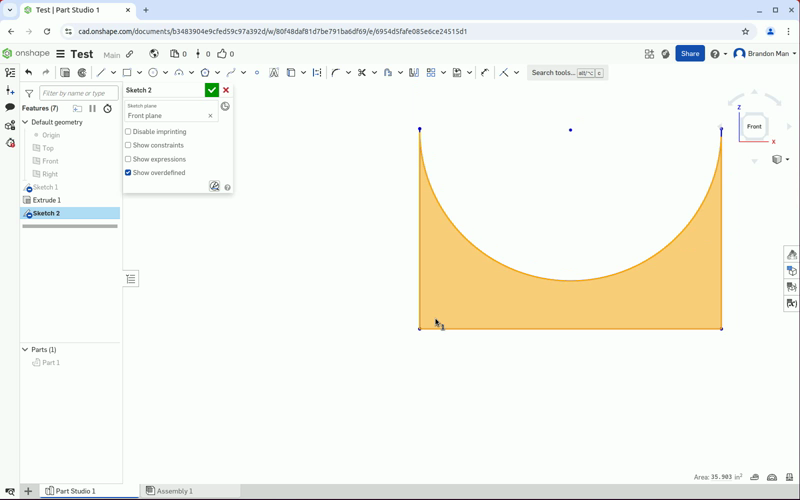
scroll(-6)
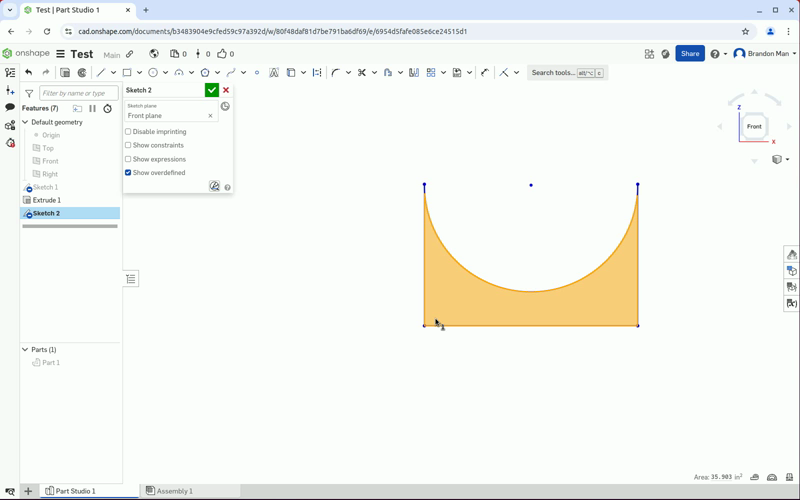
scroll(-6)
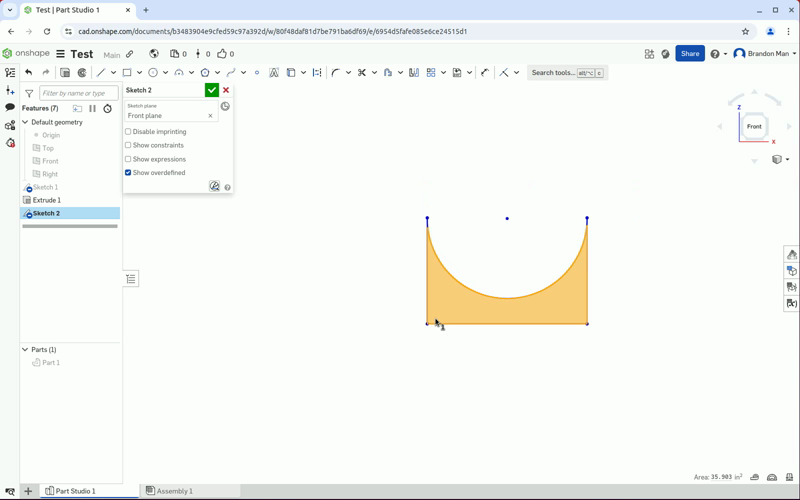
scroll(-6)
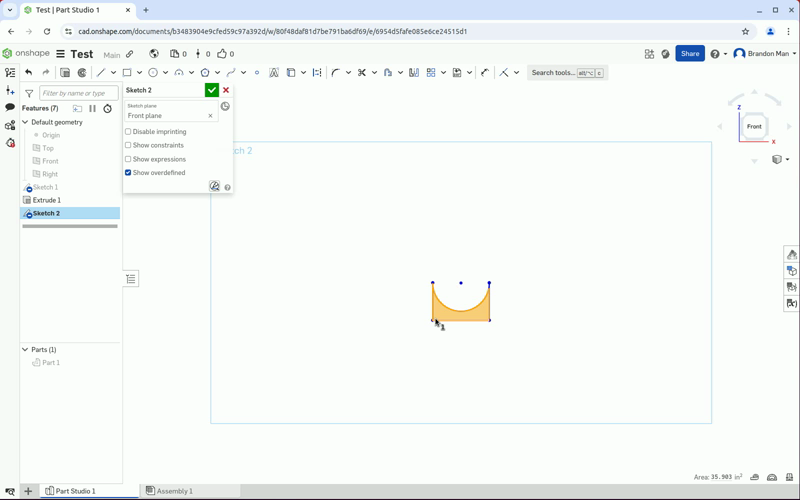
mouse_move(73, 352)
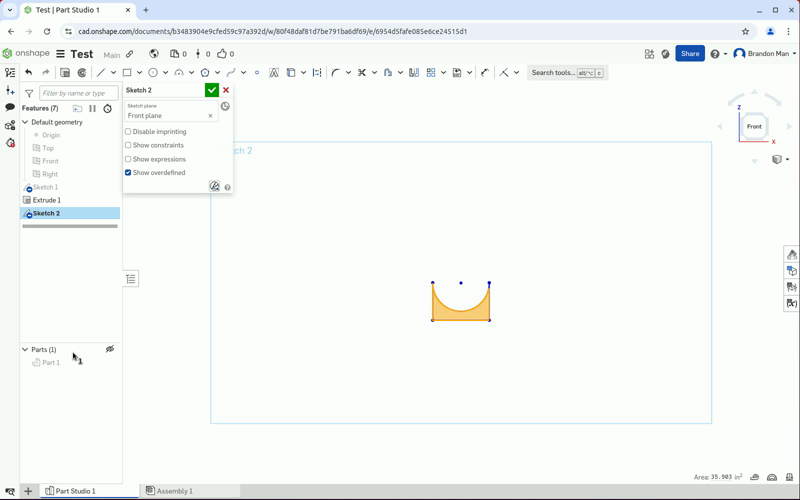
key(shift+y)
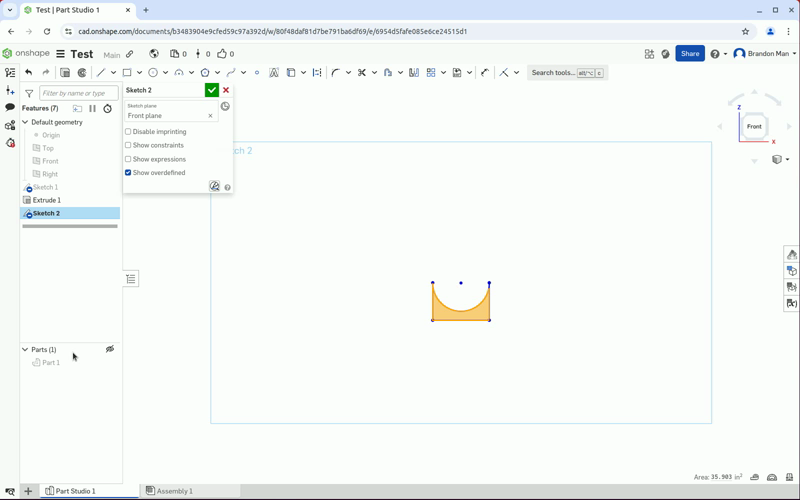
key(shift+e)
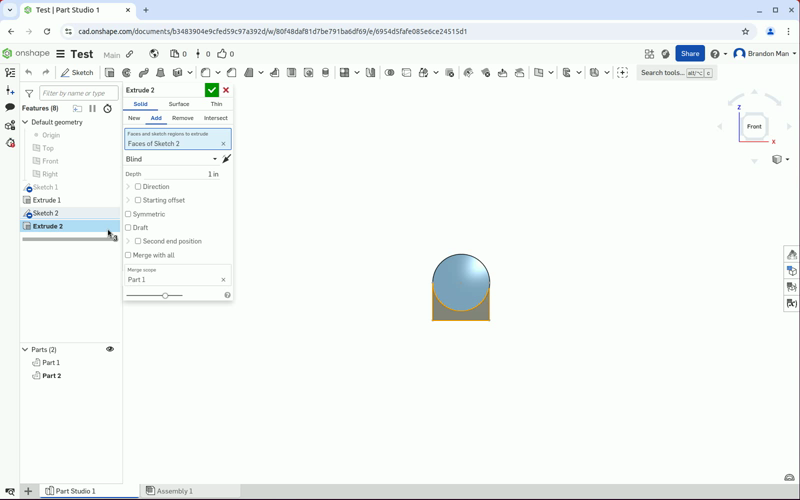
mouse_move(143, 106)
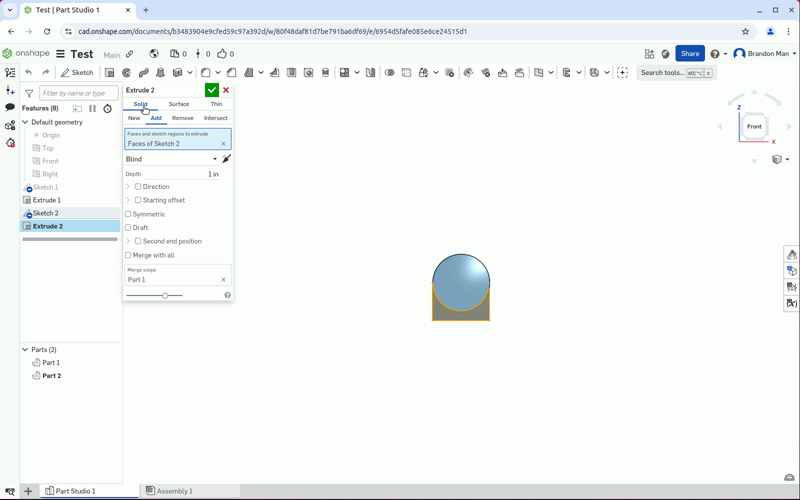
click(143, 106)
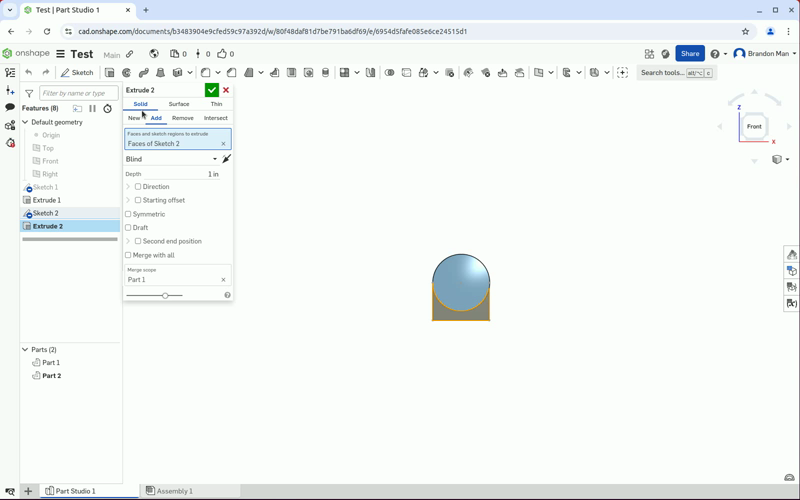
mouse_move(137, 120)
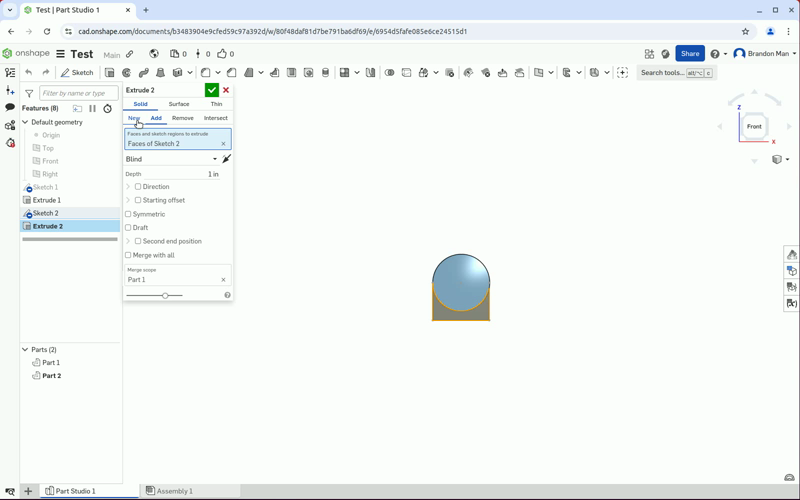
click(137, 120)
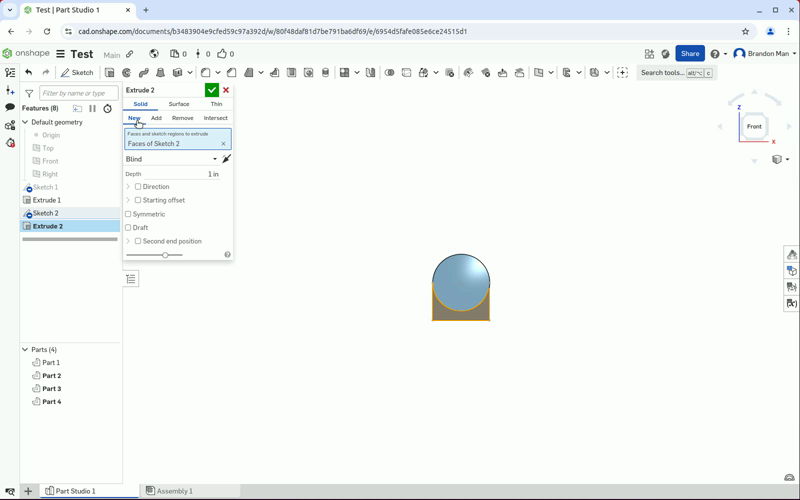
key(tab, 4)
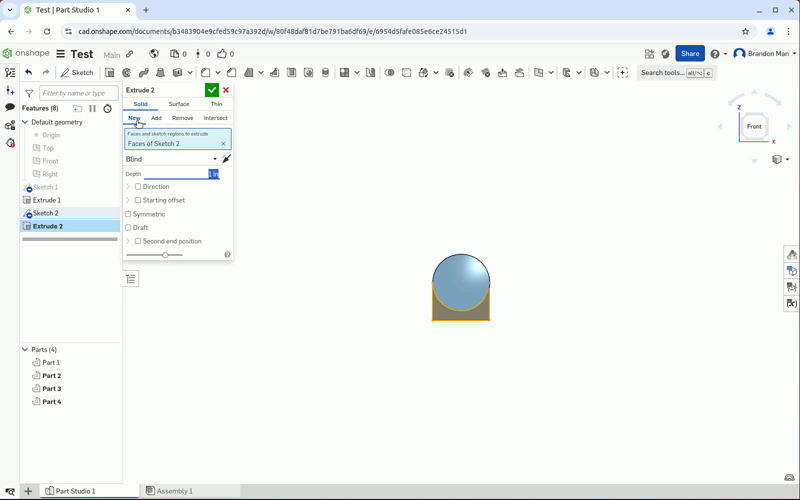
text(23.108)
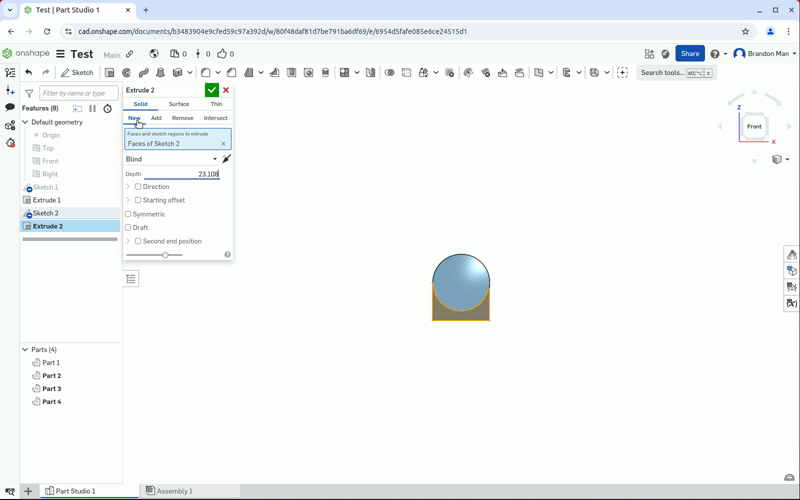
key(enter)
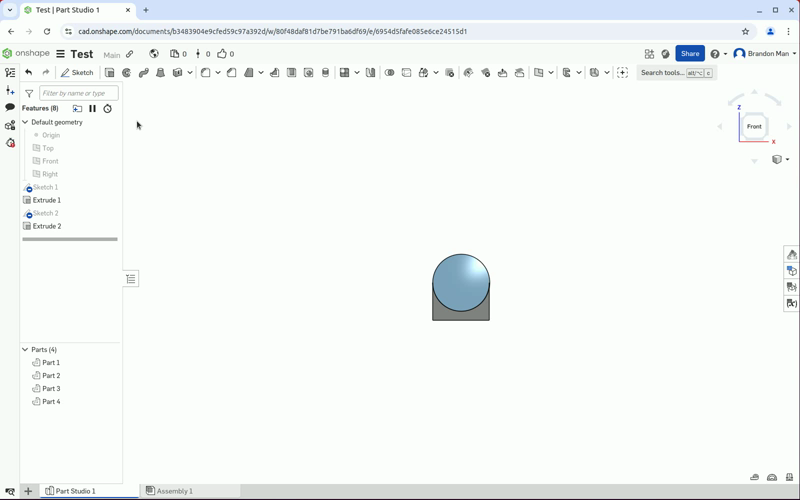
key(shift+h)
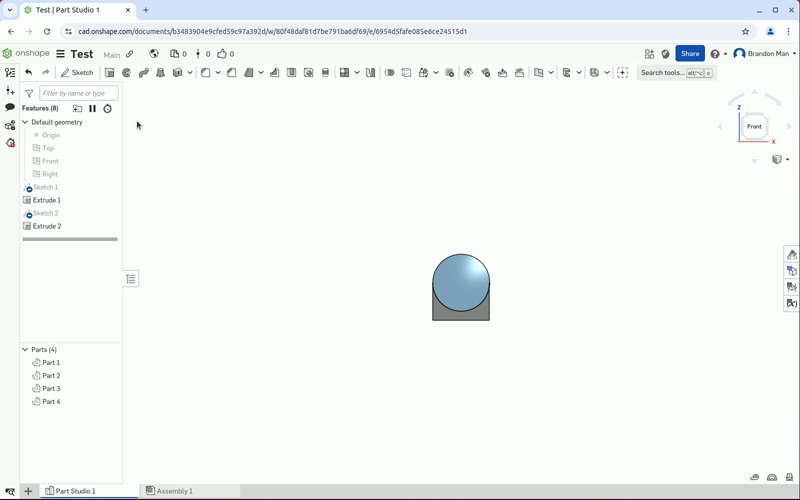
key(shift+h)
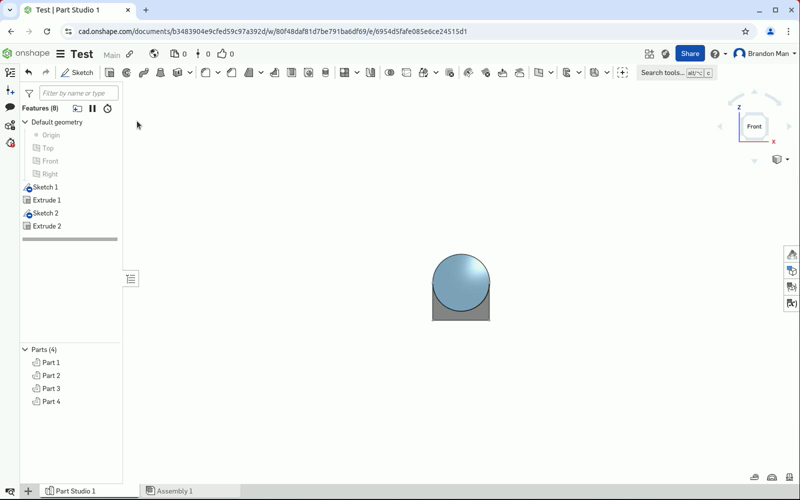
key(shift+7)
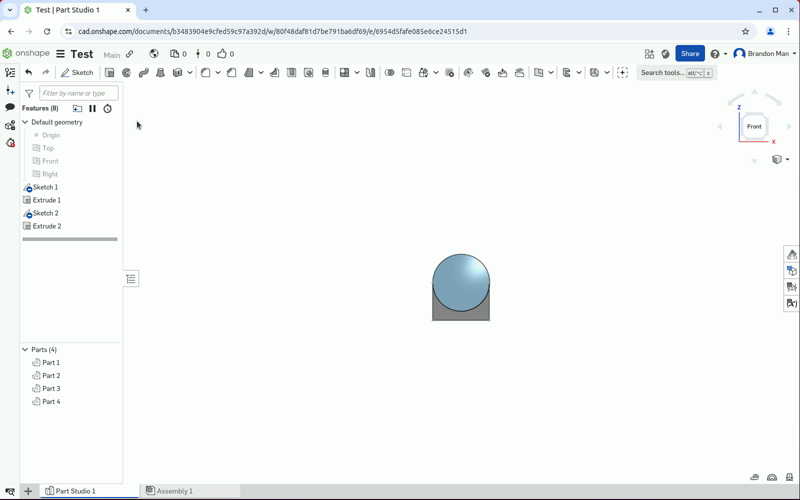
key(left, 2)
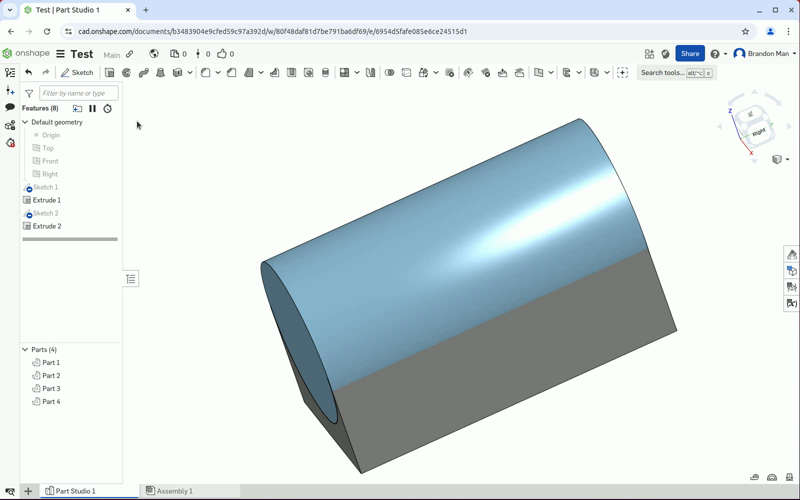
key(down, 2)
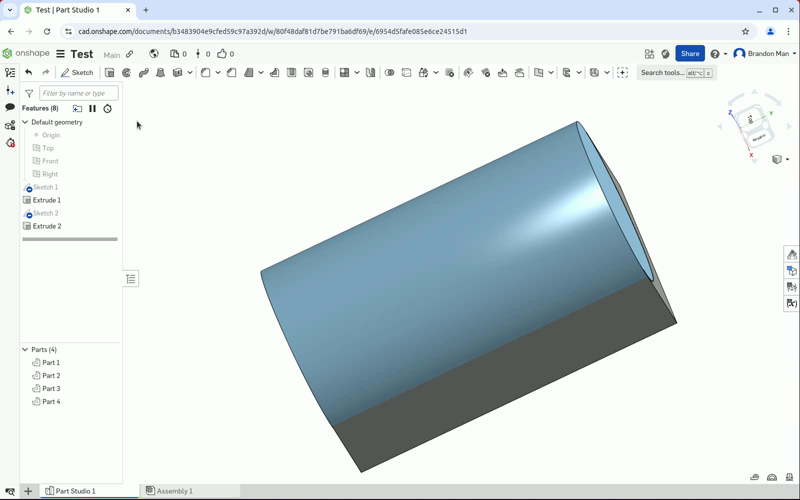
key(up, 2)
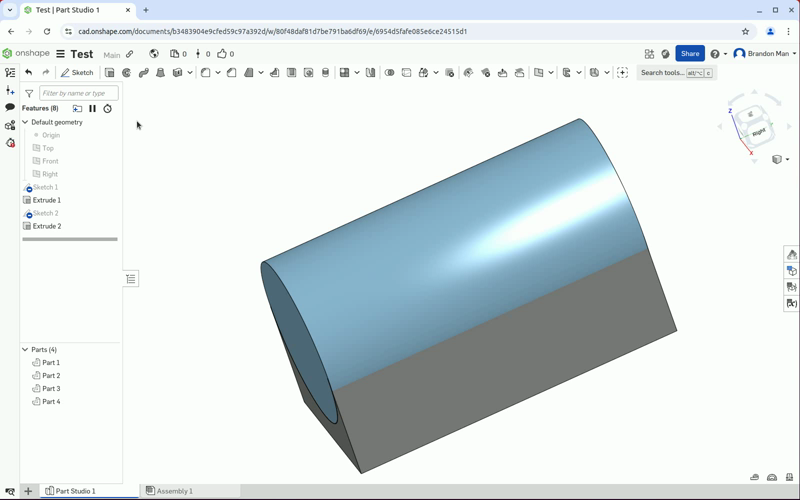
key(right, 2)
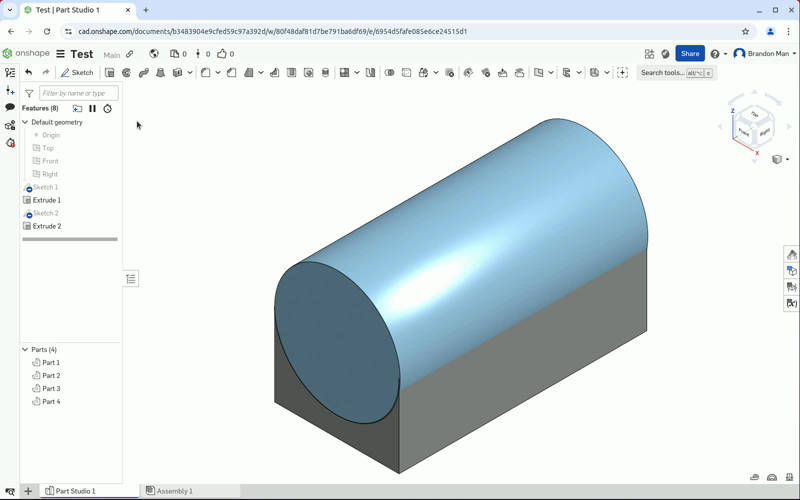
mouse_move(73, 189)
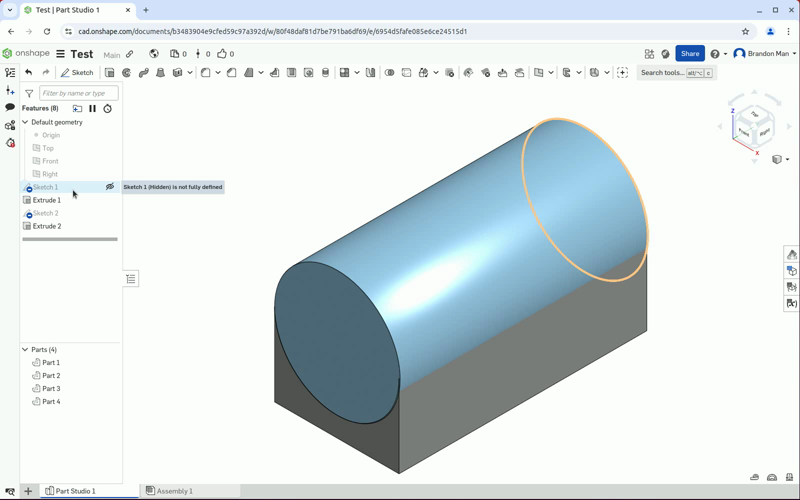
click(73, 189)